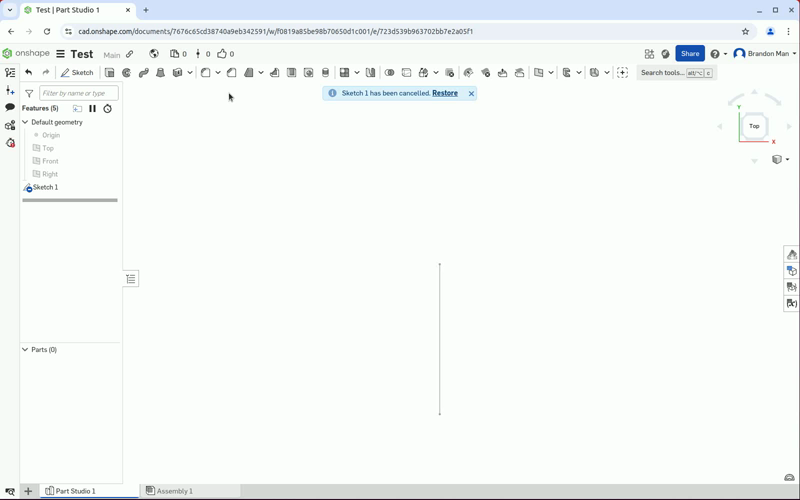
key(shift+h)
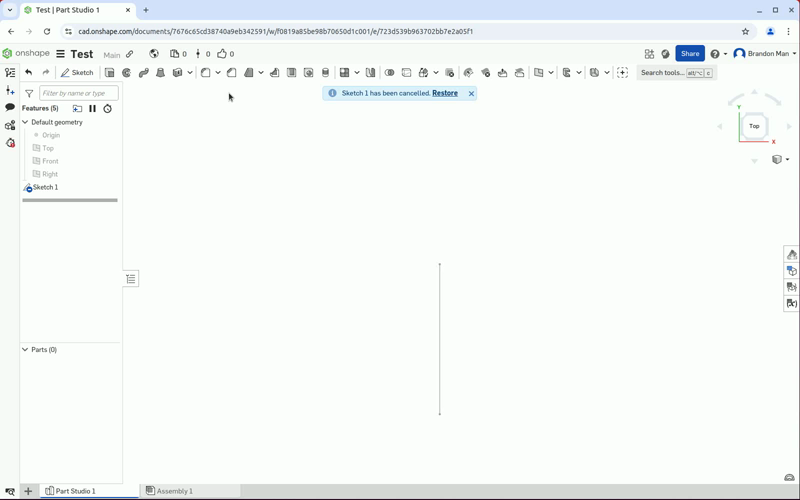
key(shift+s)
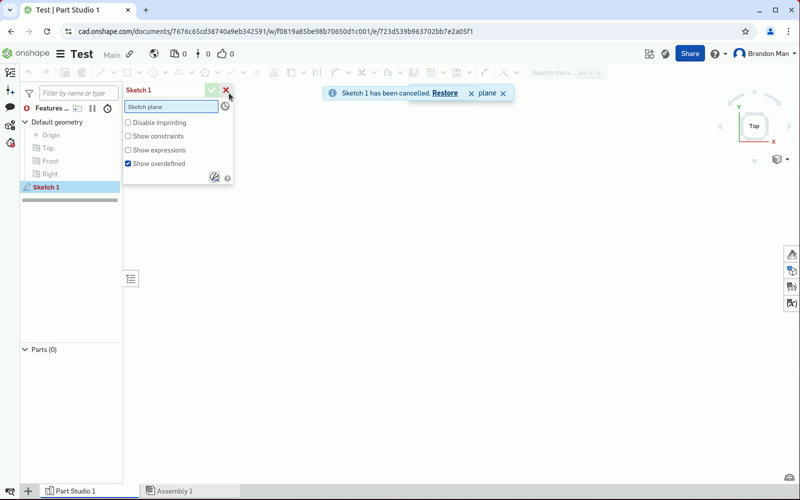
mouse_move(73, 150)
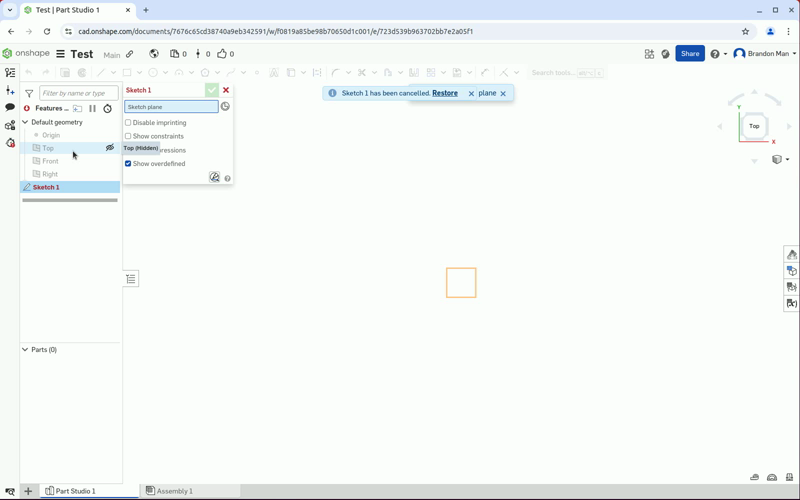
click(73, 150)
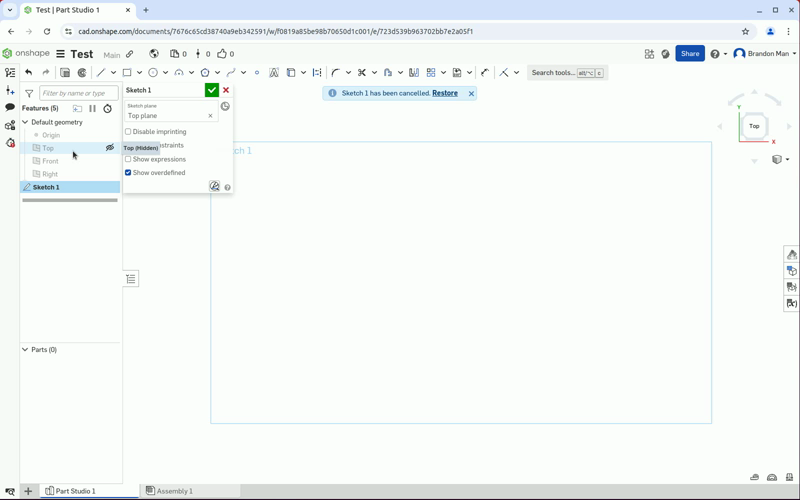
mouse_move(73, 352)
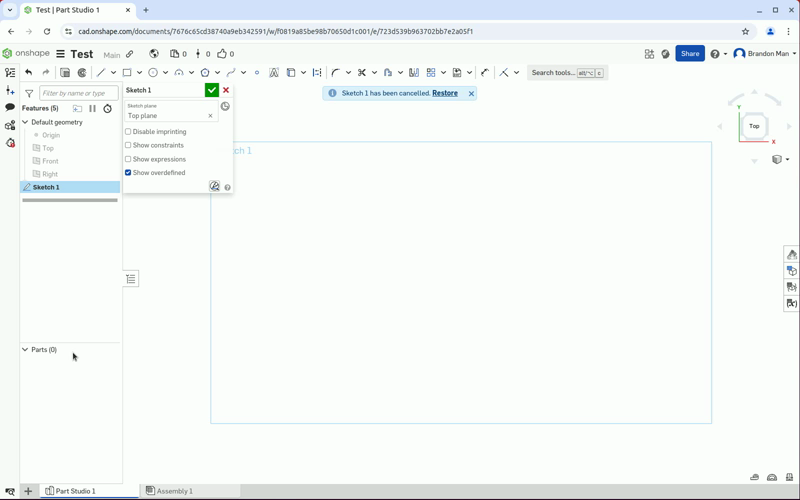
key(y)
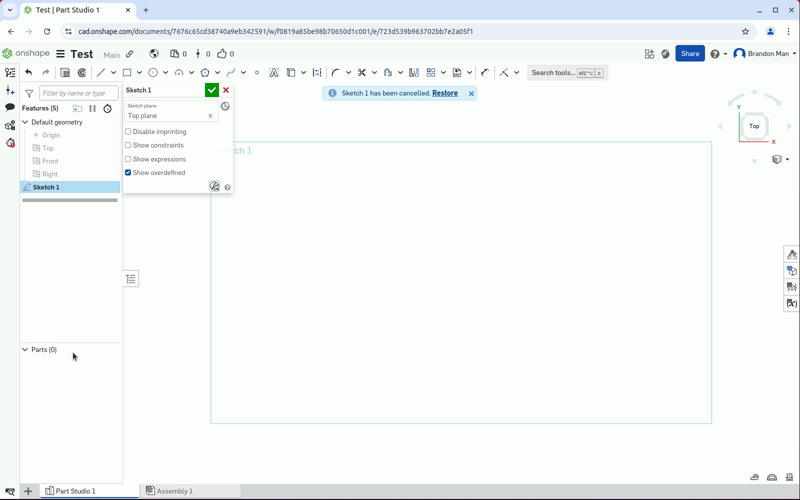
key(c)
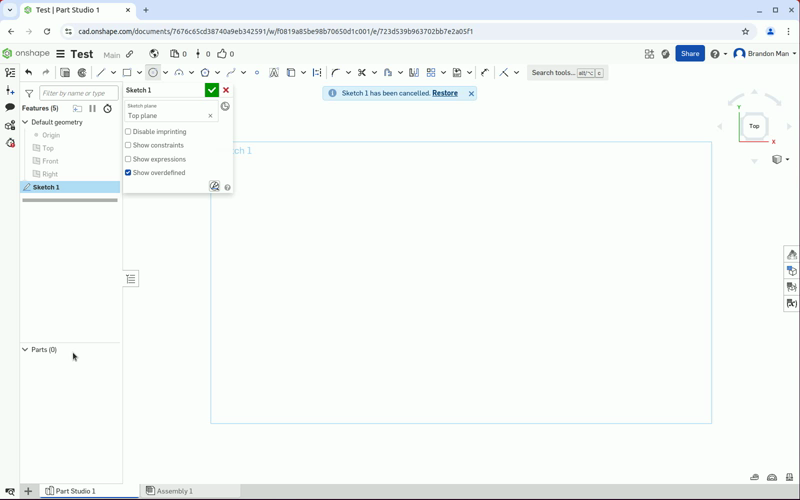
key_down(shift)
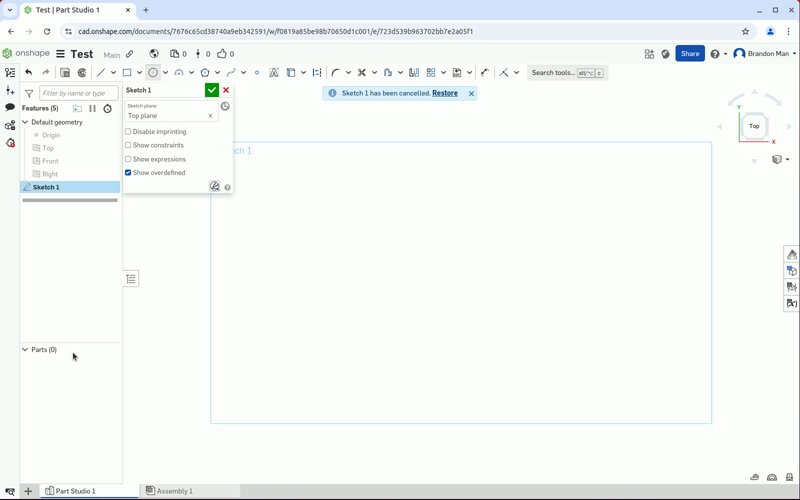
mouse_move(461, 282)
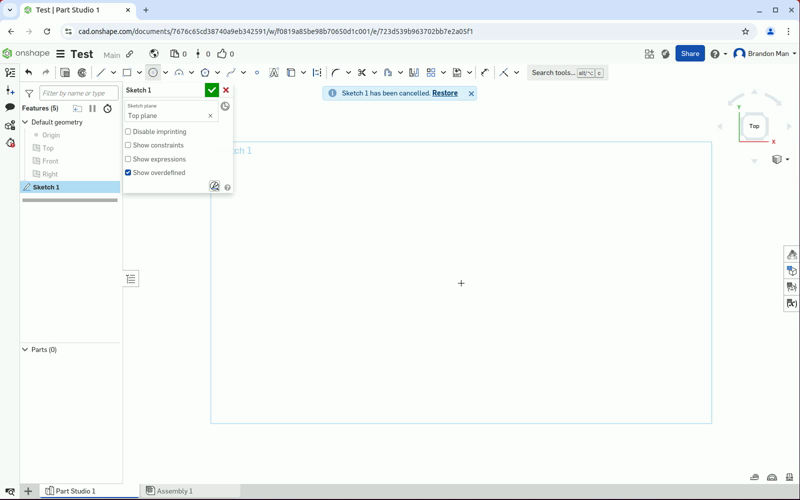
click(461, 282)
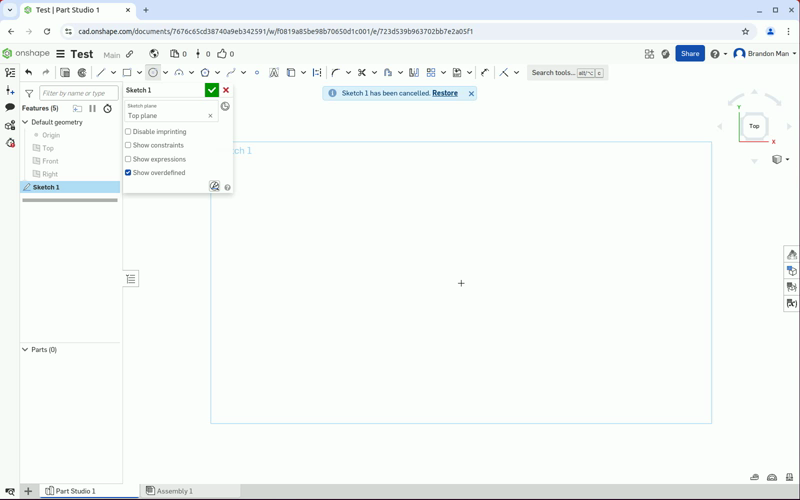
key_up(shift)
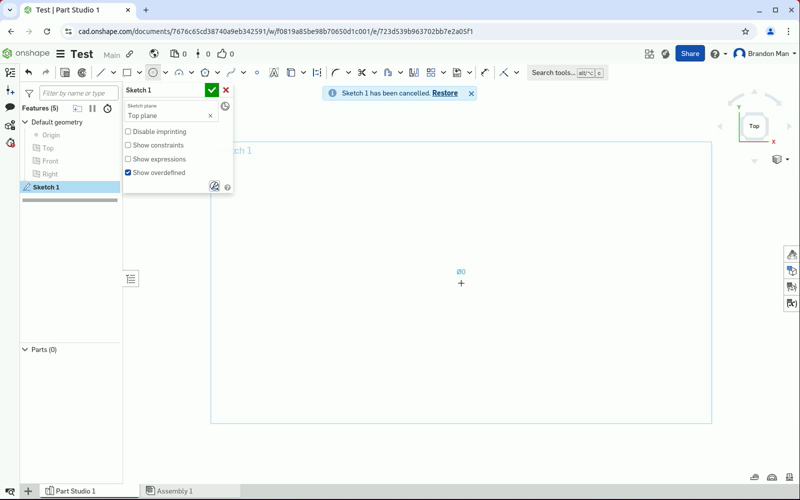
mouse_move(572, 282)
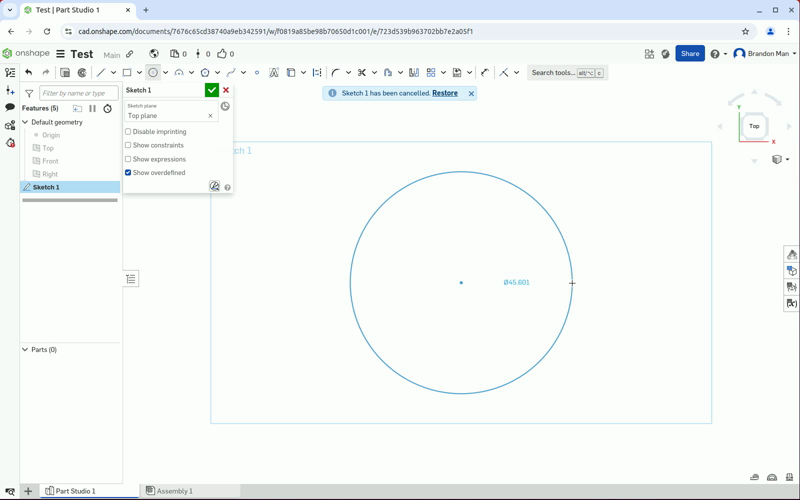
click(572, 282)
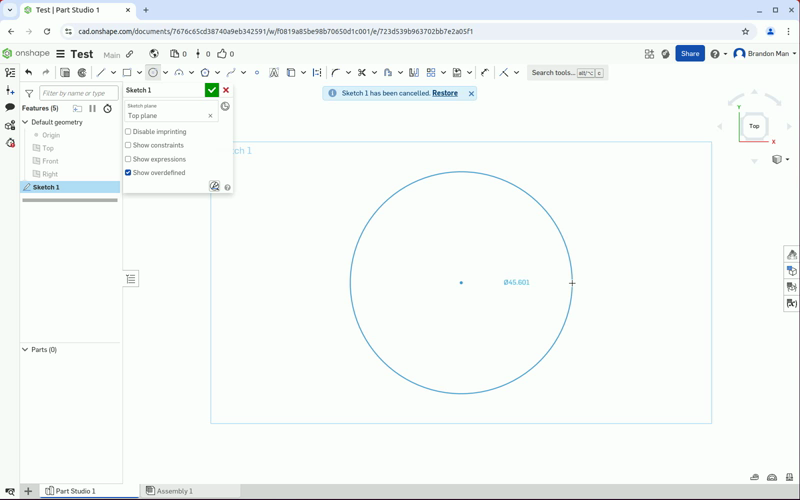
key(esc)
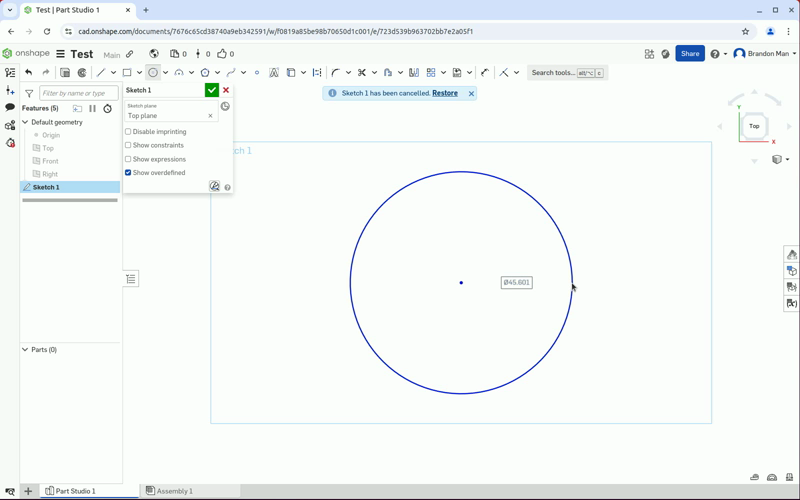
key(c)
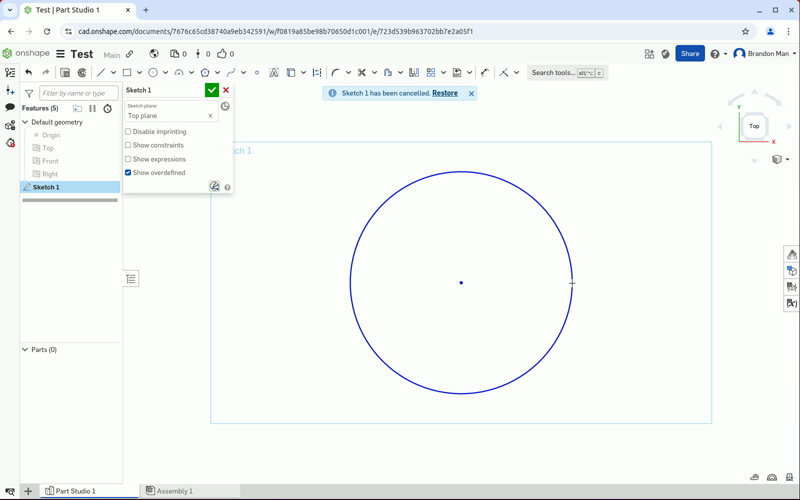
key_down(shift)
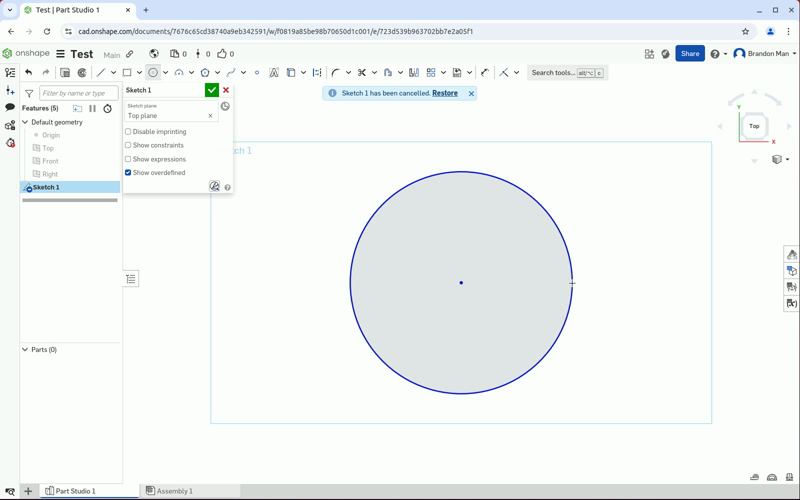
mouse_move(461, 282)
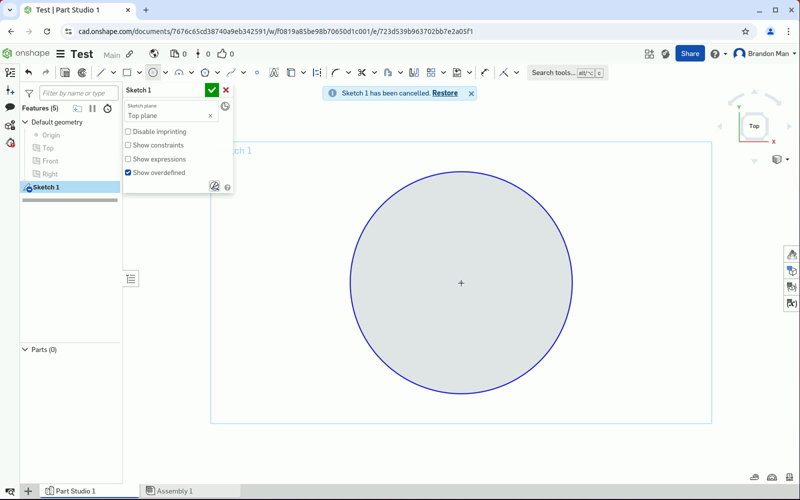
click(461, 282)
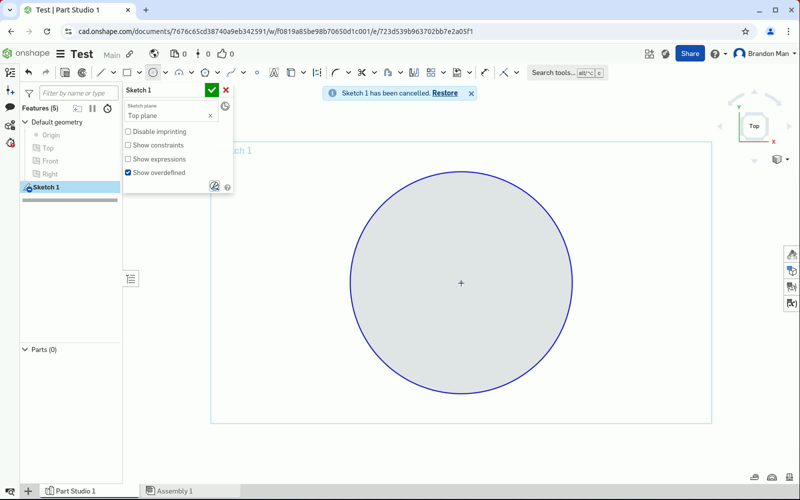
key_up(shift)
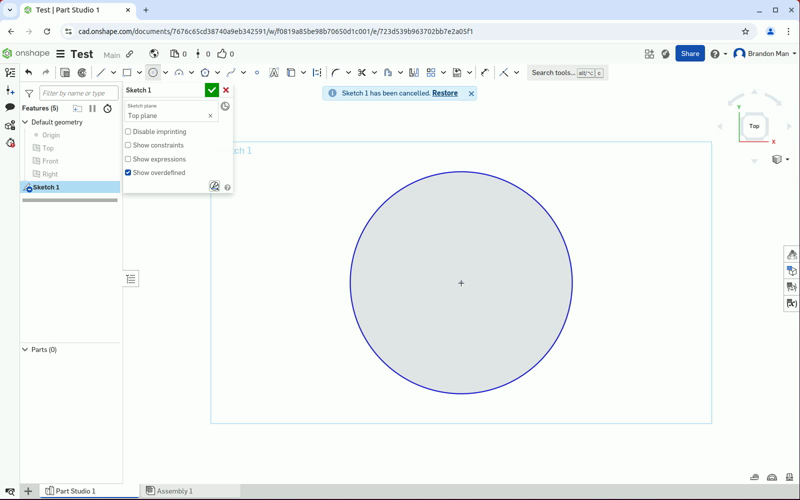
mouse_move(560, 282)
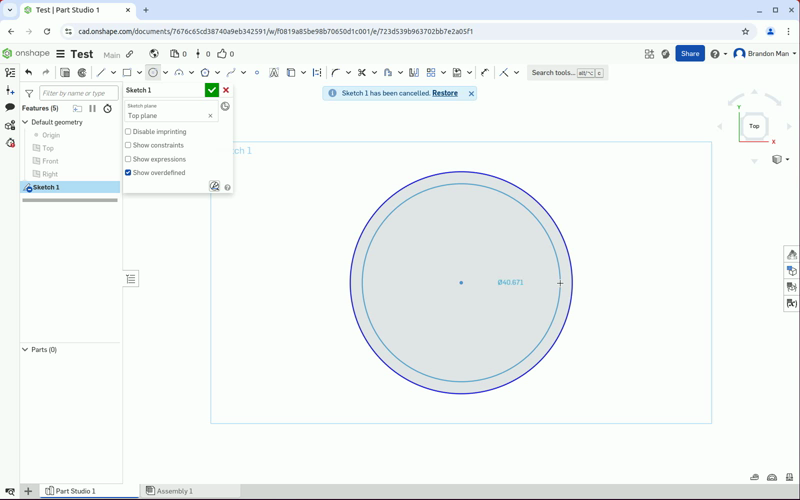
click(560, 282)
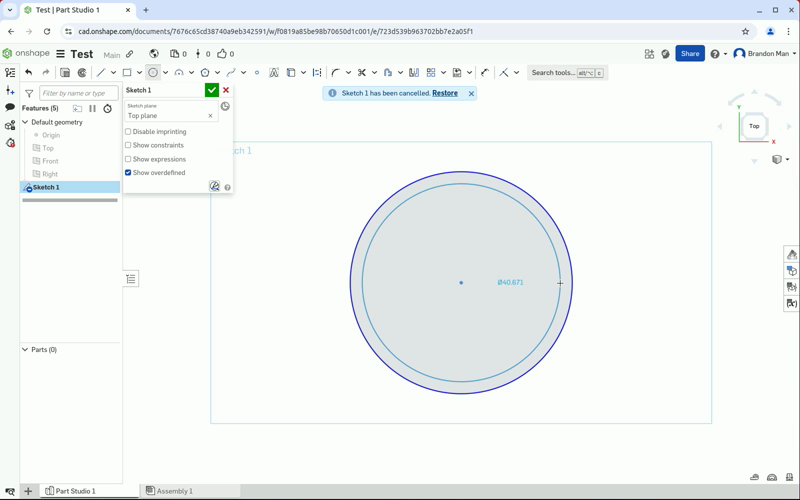
key(esc)
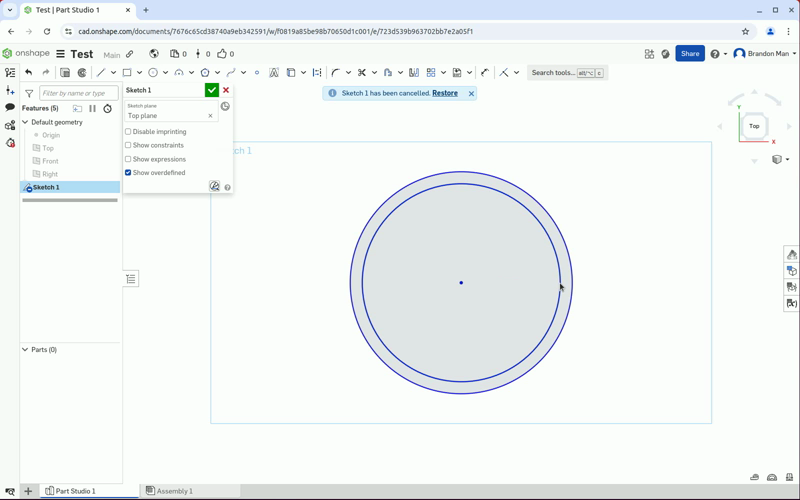
mouse_move(540, 215)
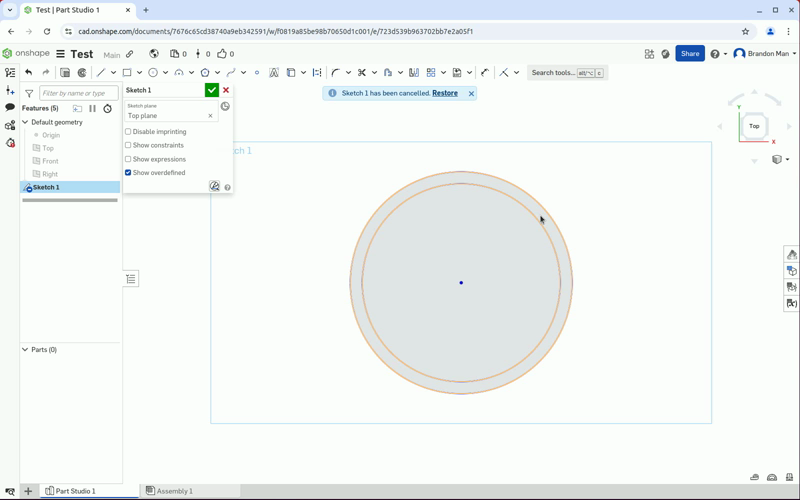
click(540, 215)
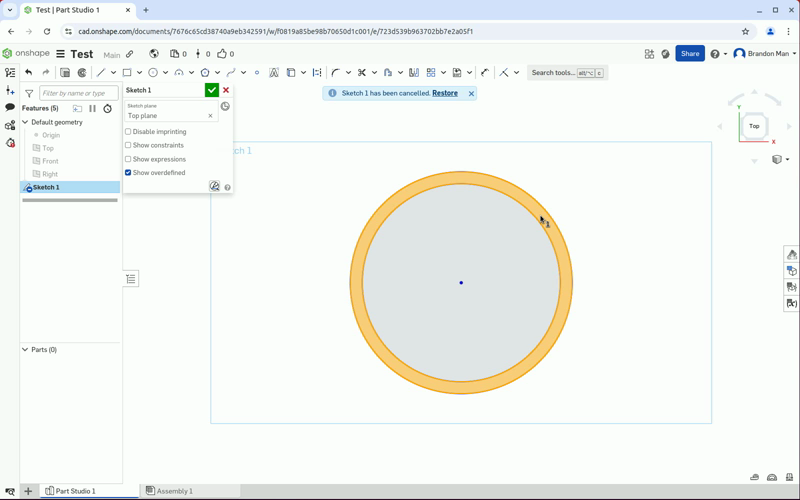
mouse_move(73, 352)
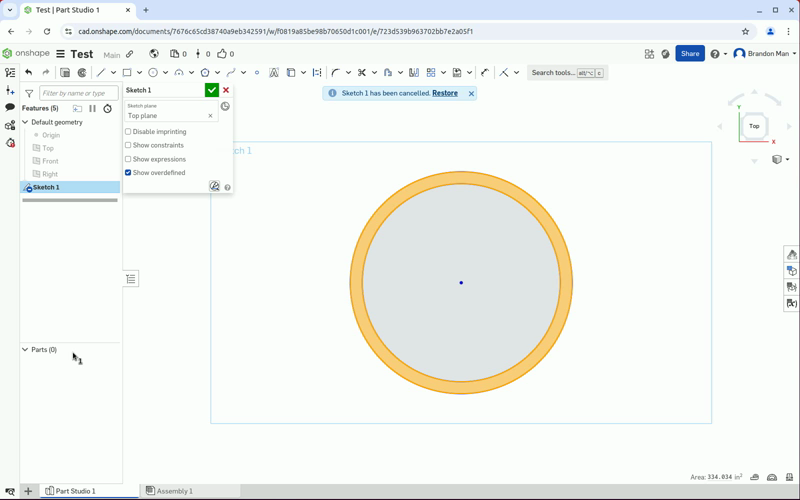
key(shift+y)
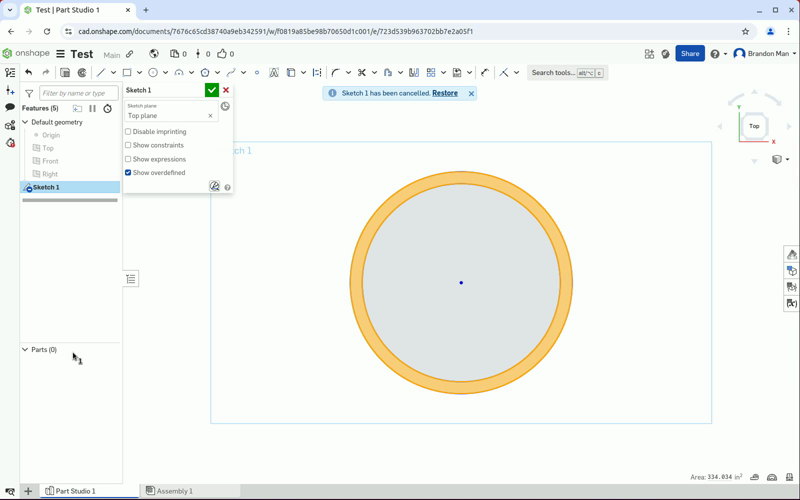
key(shift+e)
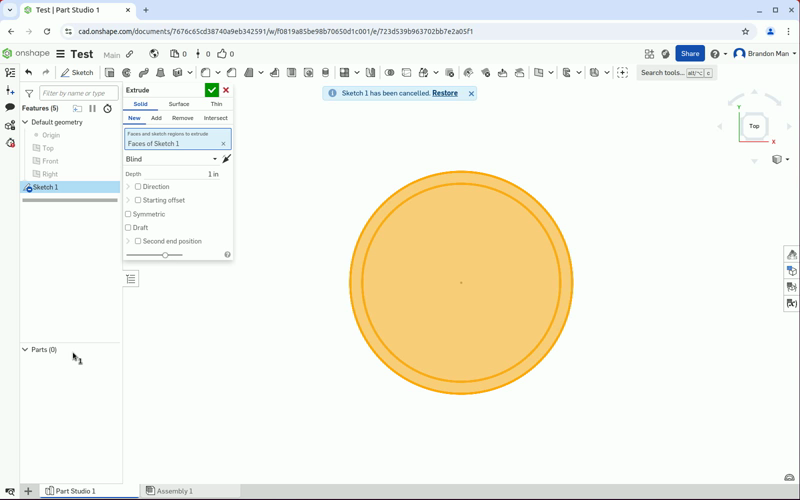
mouse_move(143, 106)
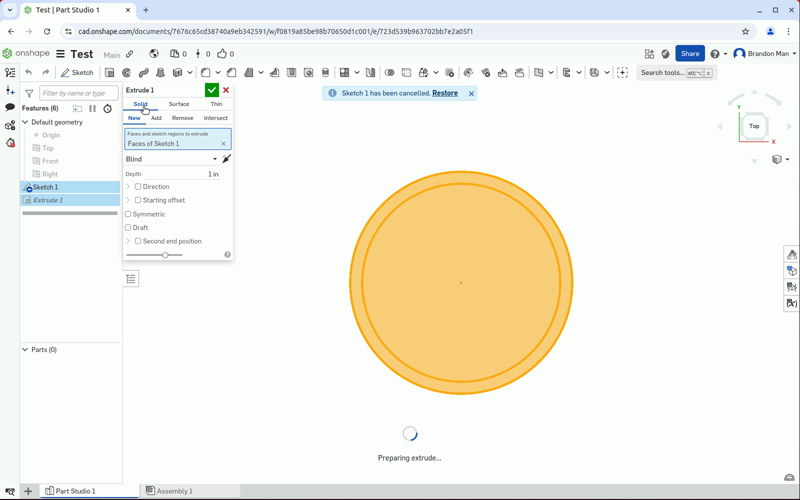
click(143, 106)
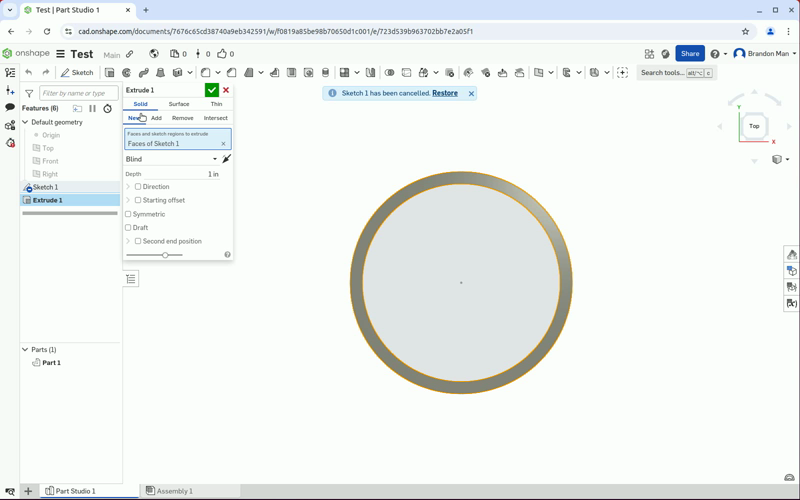
mouse_move(137, 120)
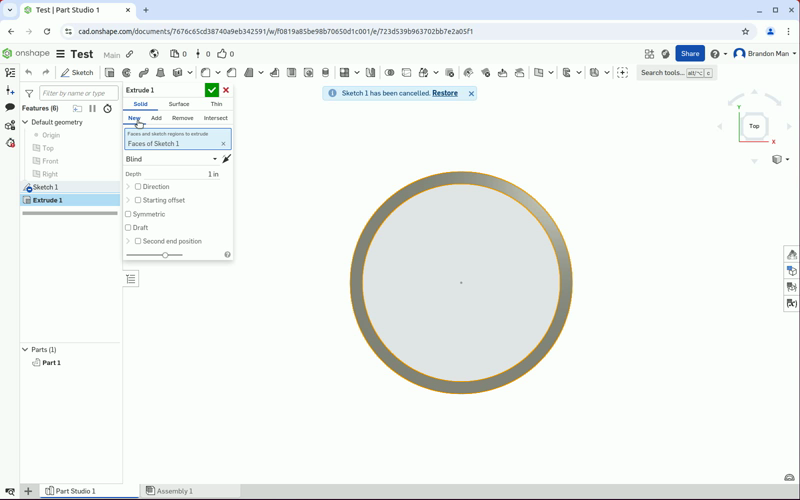
click(137, 120)
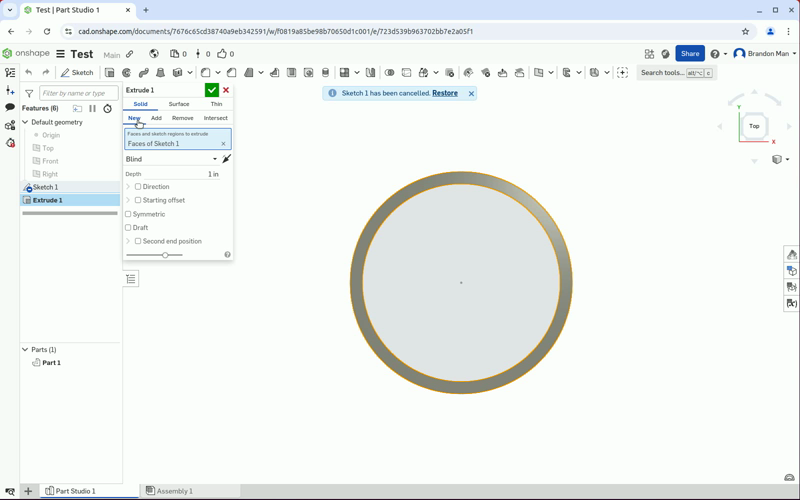
key(tab, 4)
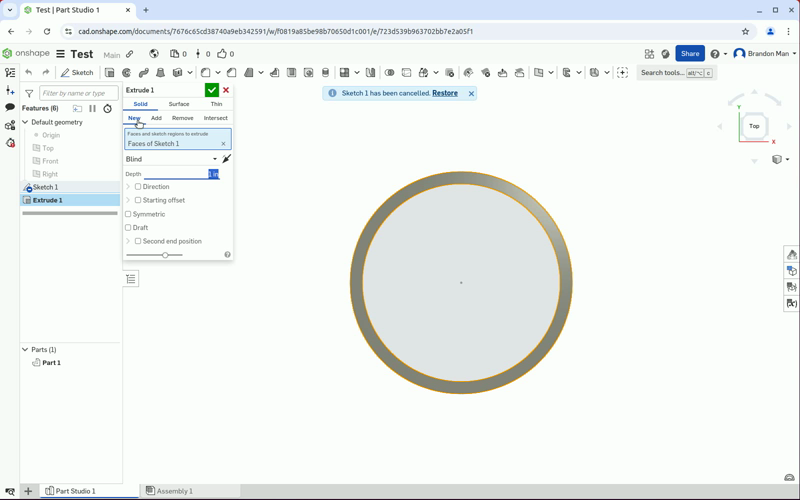
text(2.408)
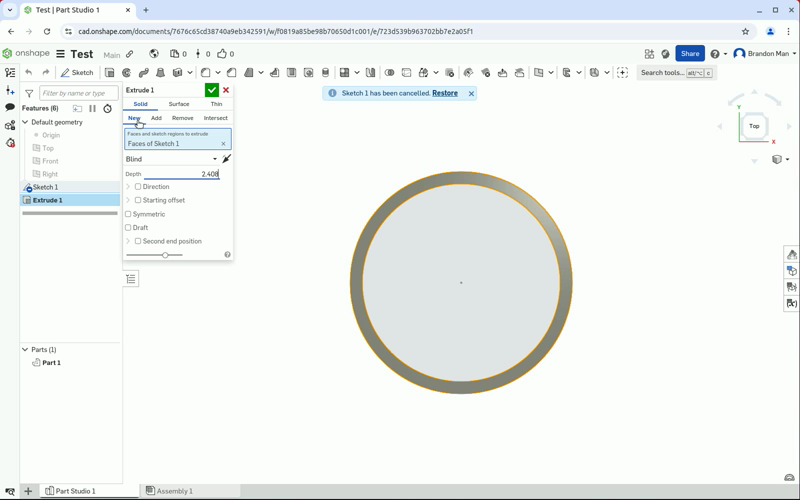
key(tab, 3)
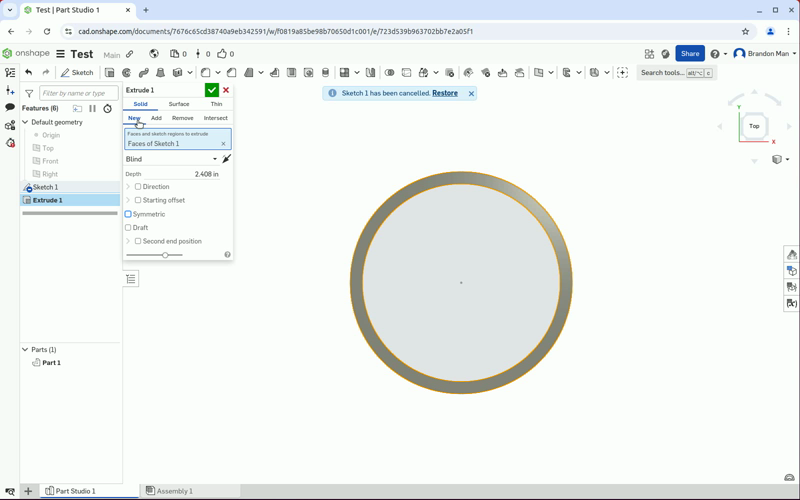
key(space)
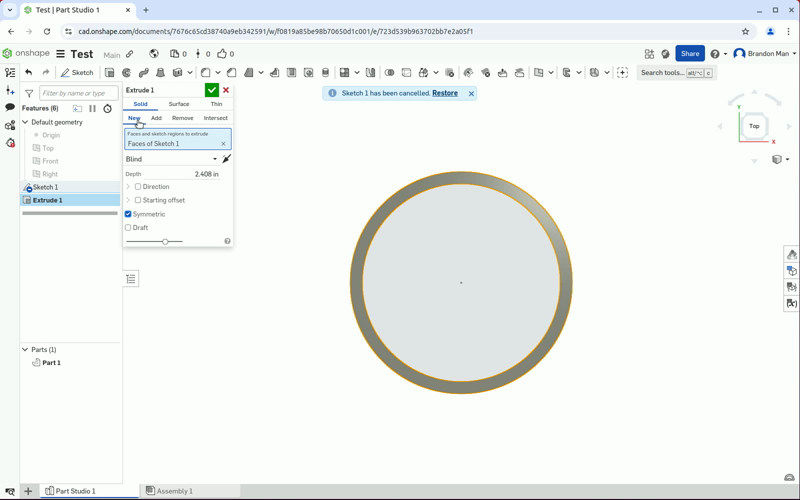
key(enter)
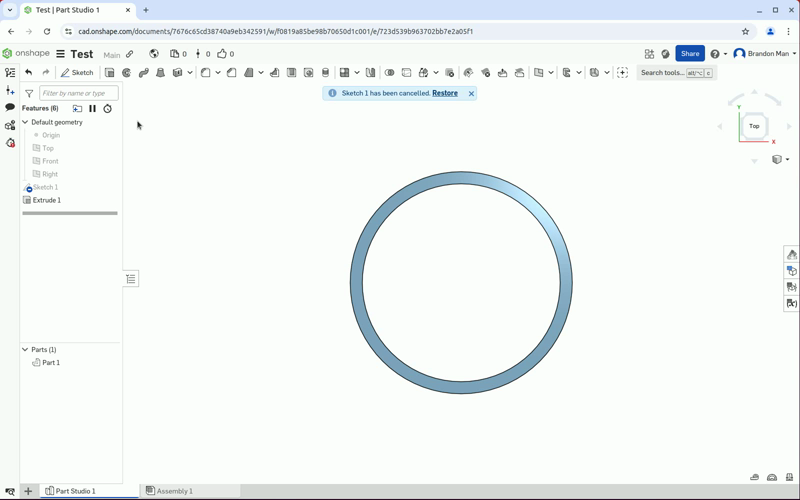
key(shift+h)
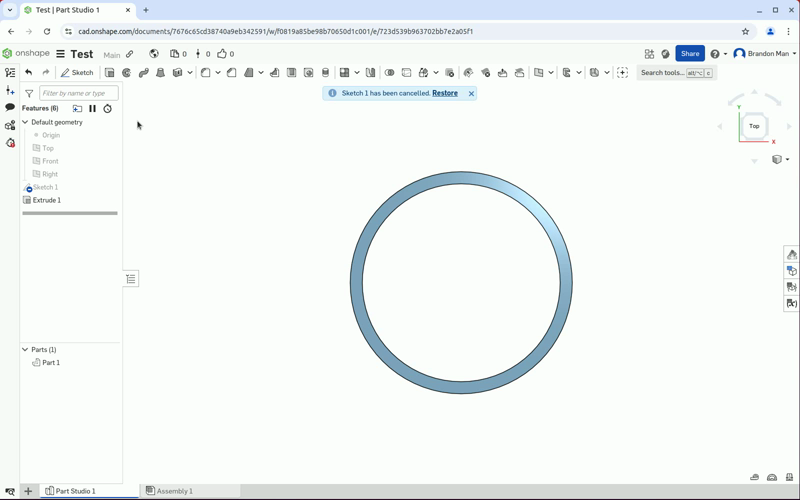
key(shift+h)
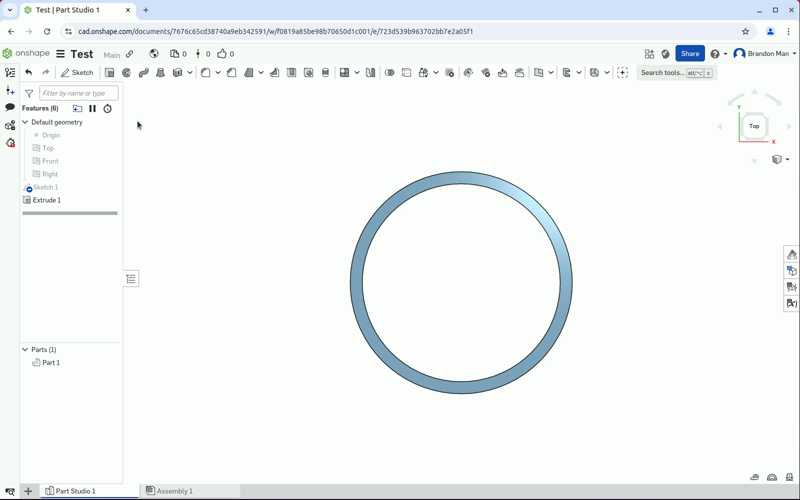
mouse_move(73, 189)
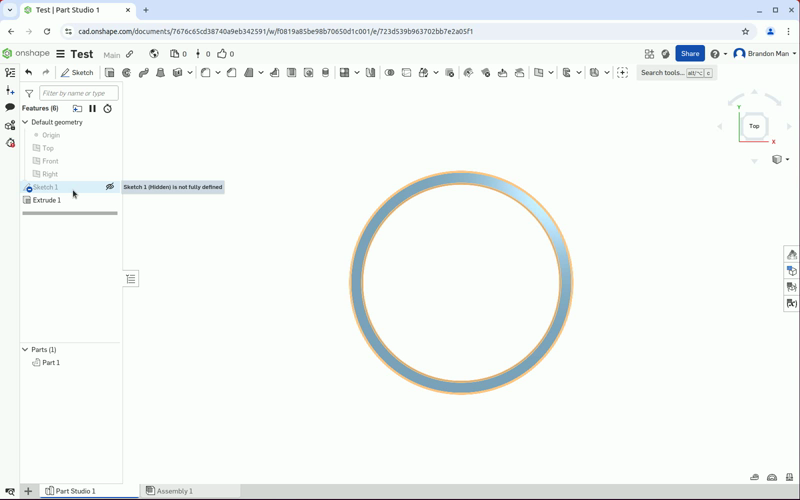
click(73, 189)
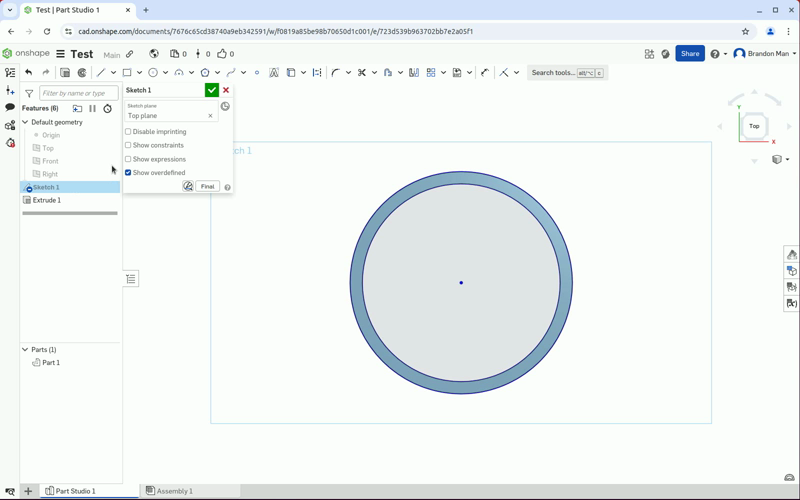
mouse_move(229, 92)
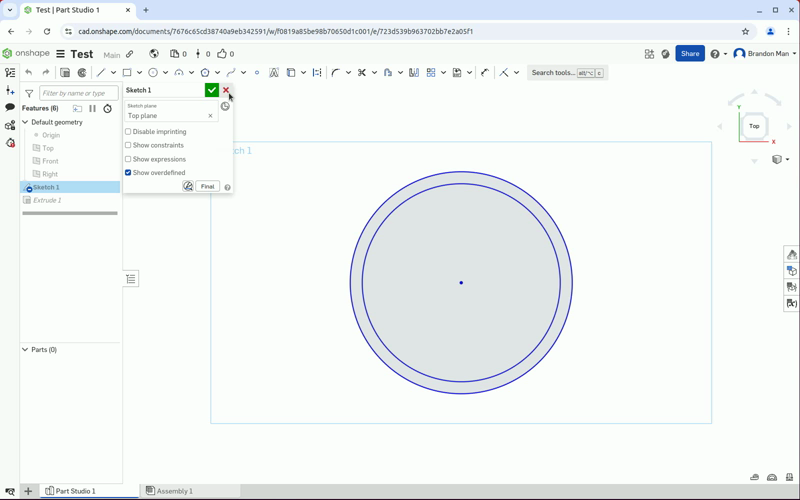
click(229, 92)
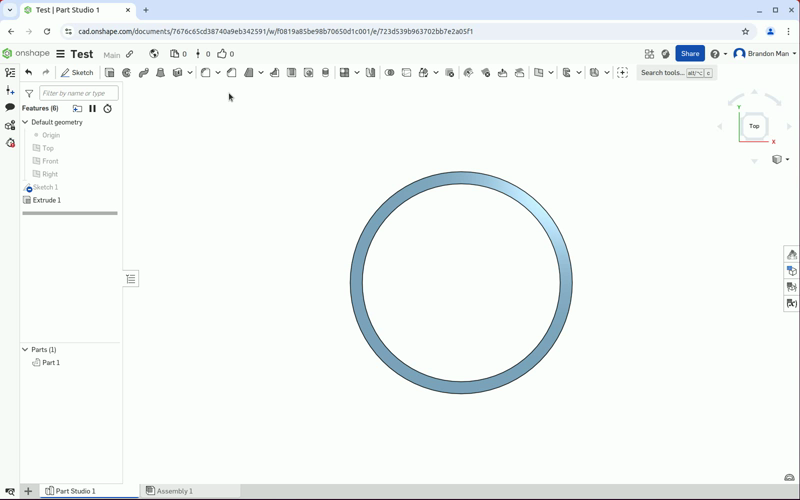
mouse_move(541, 75)
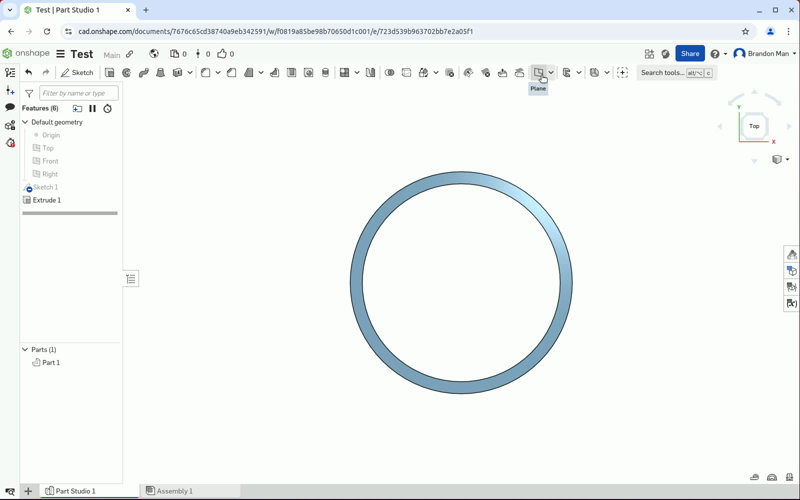
click(541, 75)
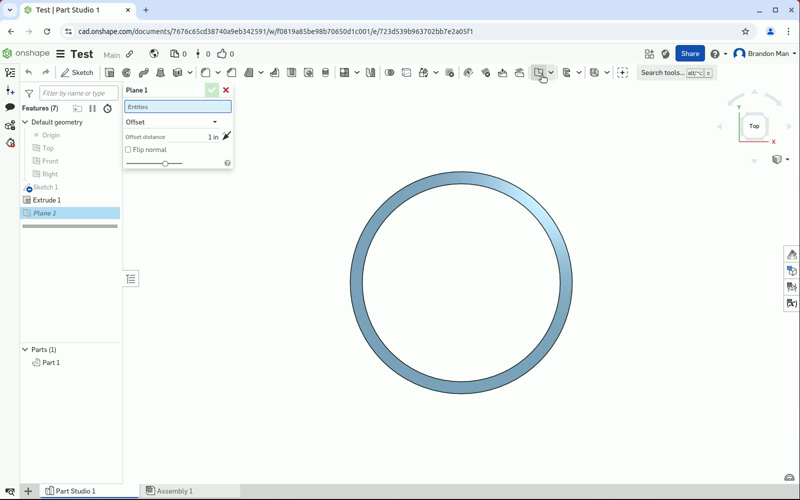
mouse_move(73, 150)
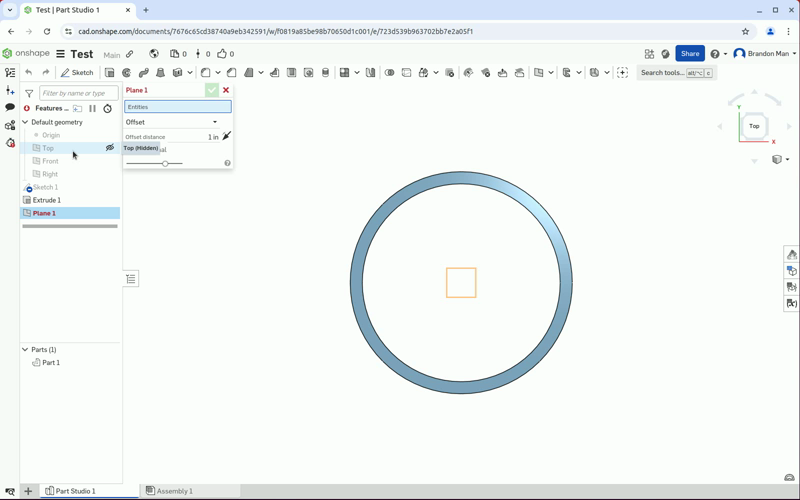
click(73, 150)
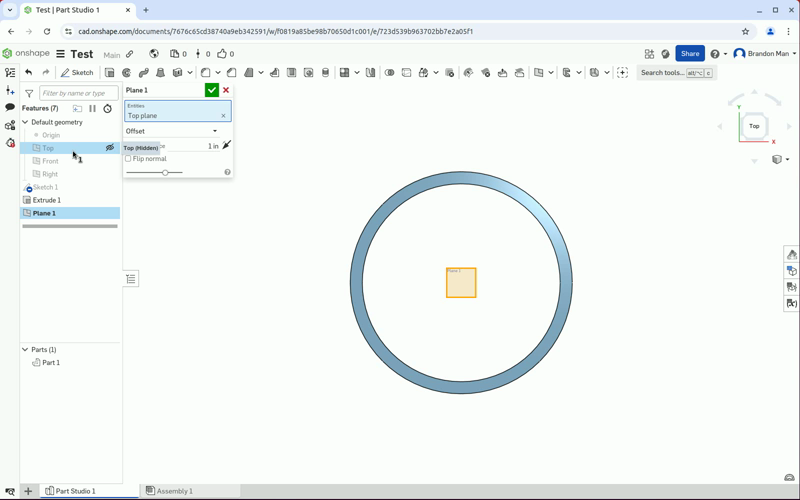
key(tab, 2)
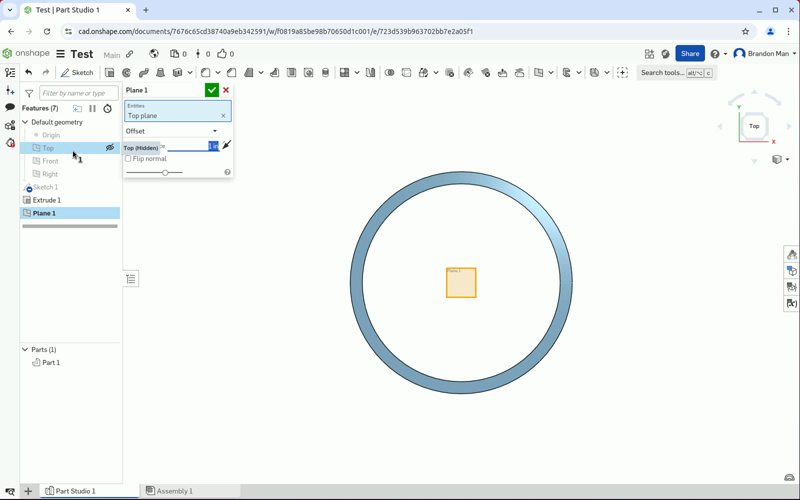
text(1.202)
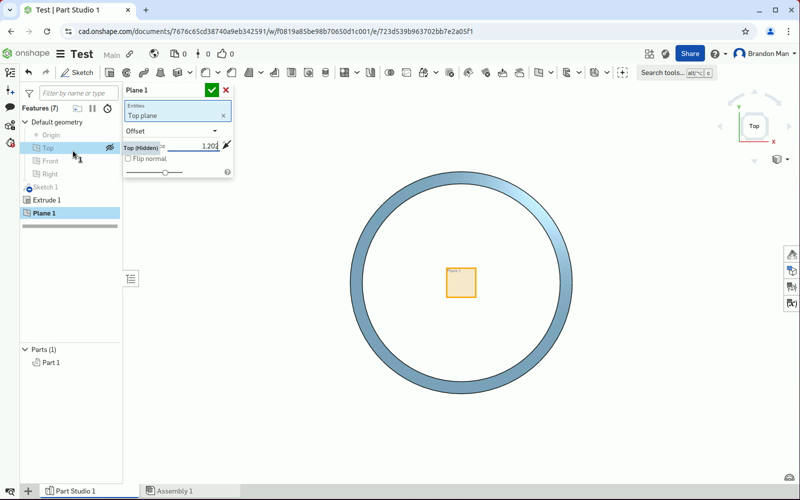
key(enter, 2)
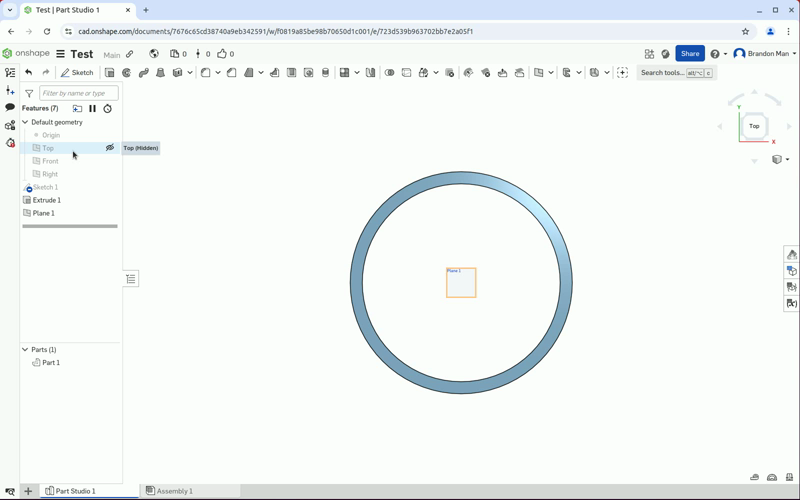
key(shift+s)
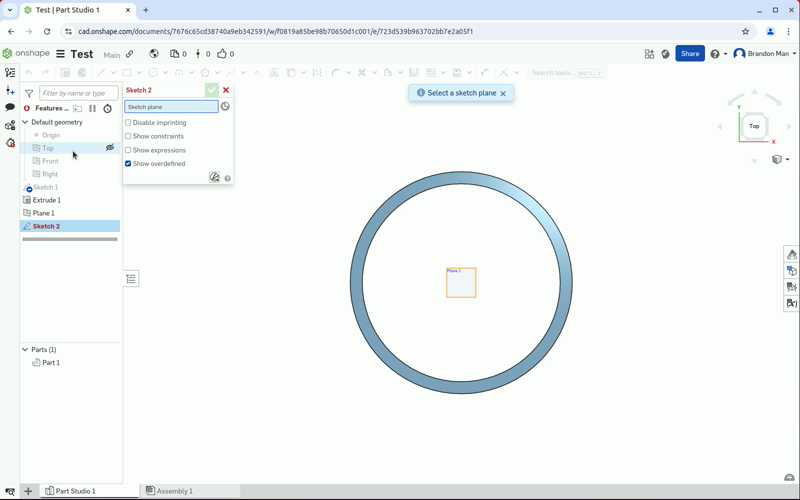
mouse_move(73, 215)
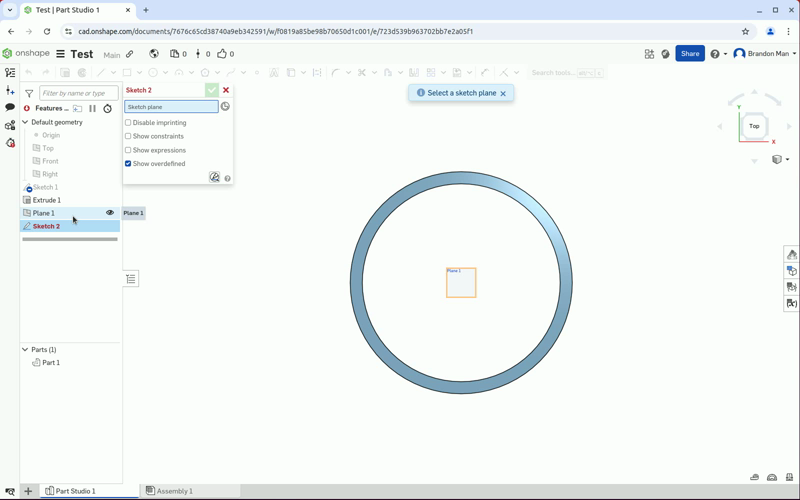
click(73, 215)
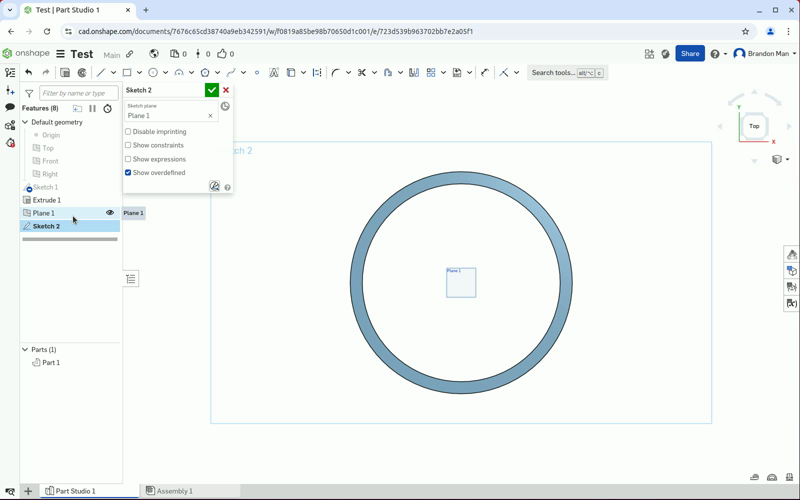
mouse_move(73, 352)
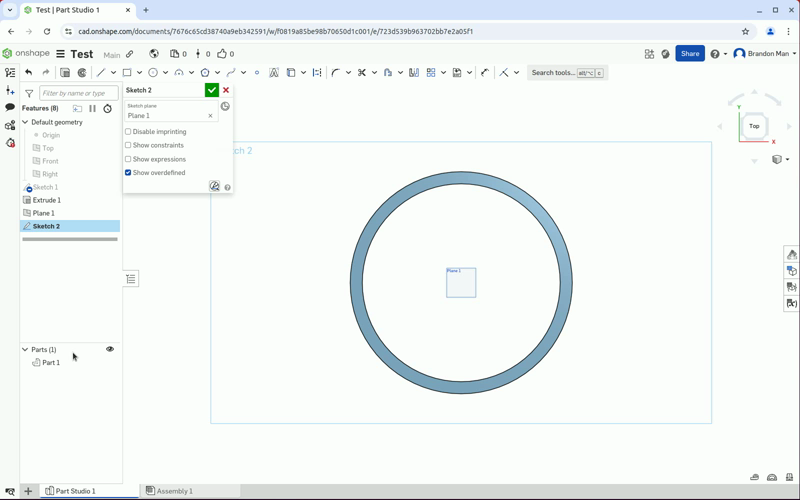
key(y)
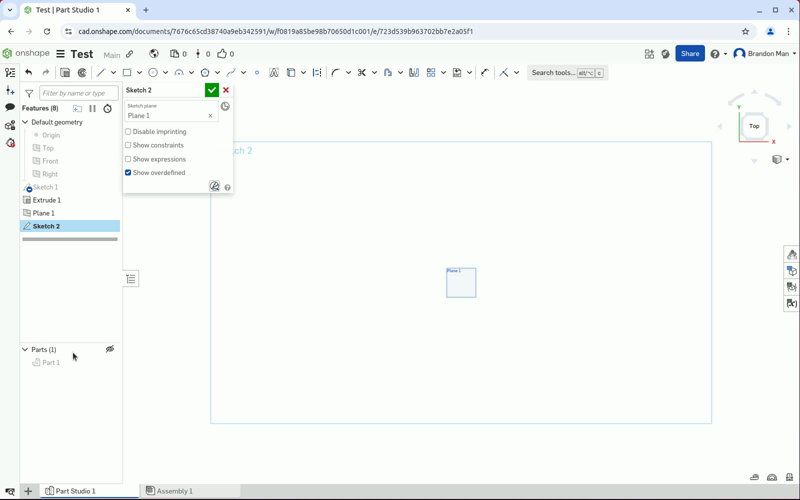
key(c)
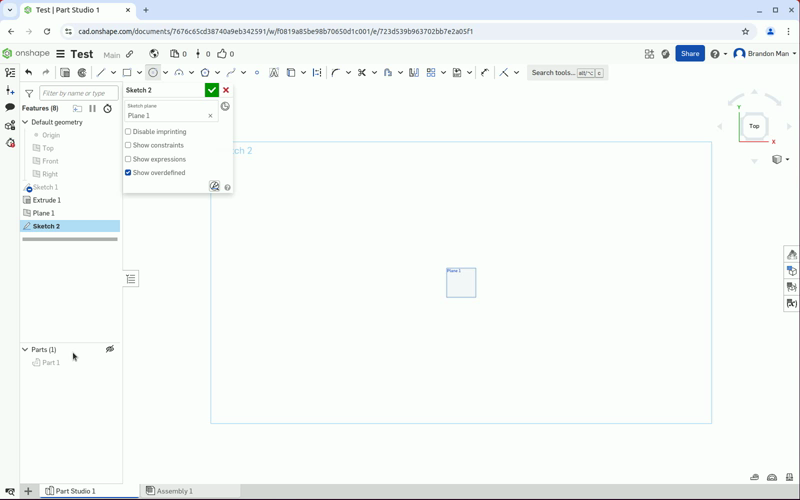
key_down(shift)
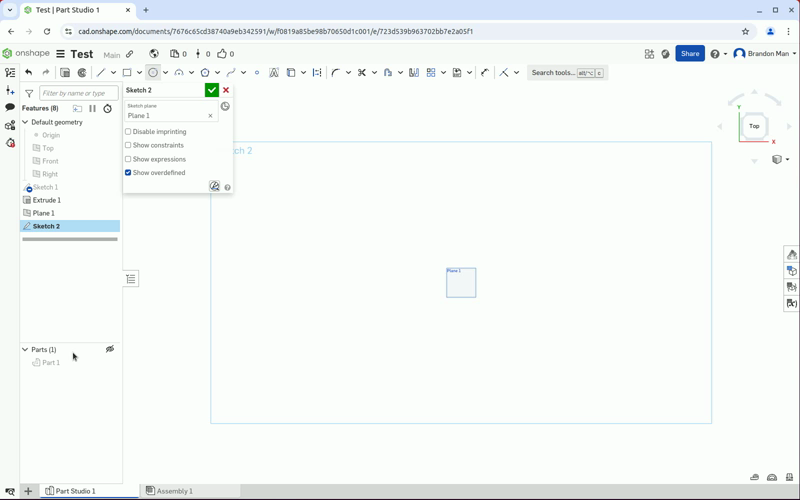
mouse_move(460, 282)
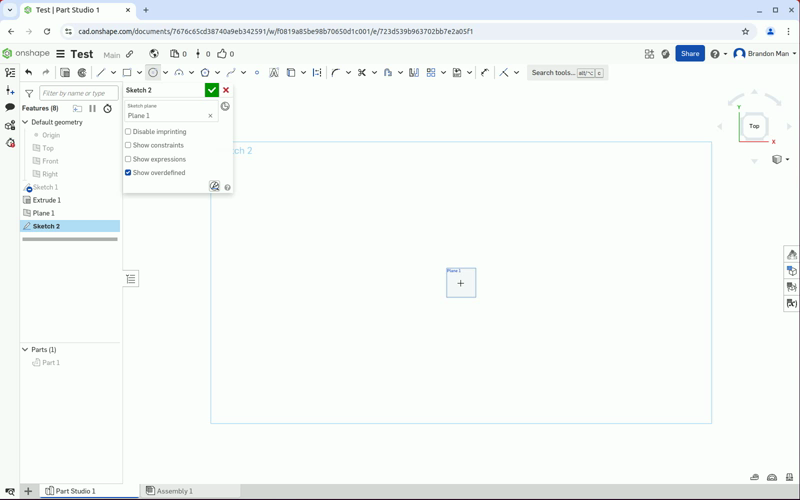
click(460, 282)
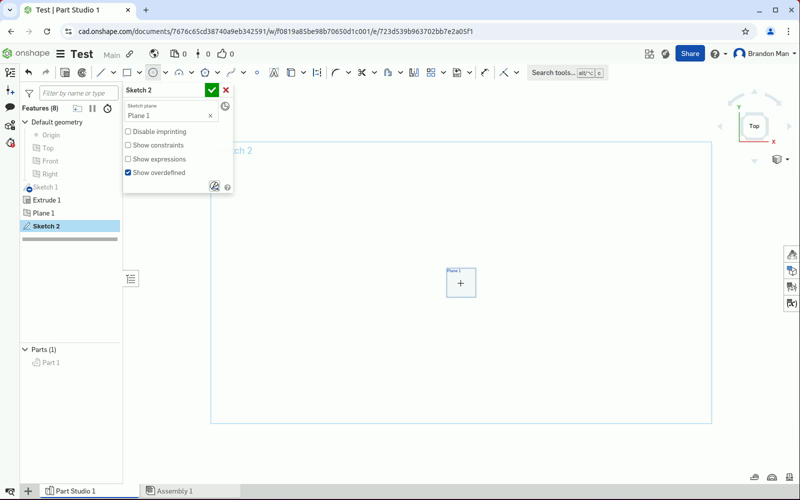
key_up(shift)
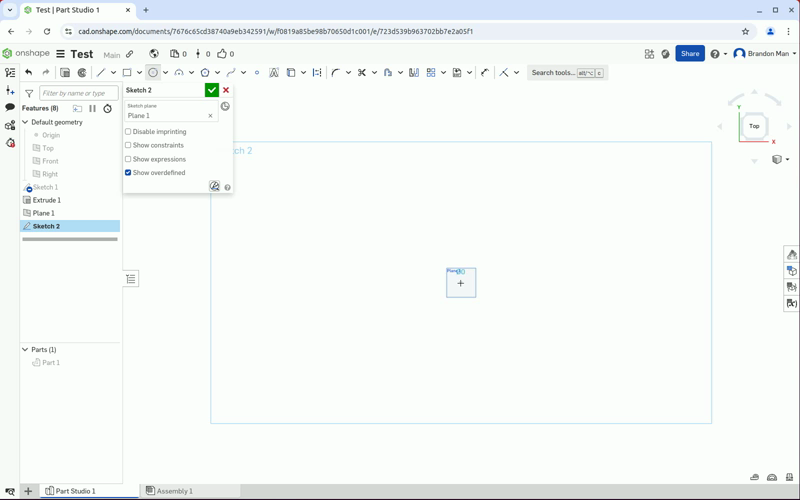
mouse_move(568, 282)
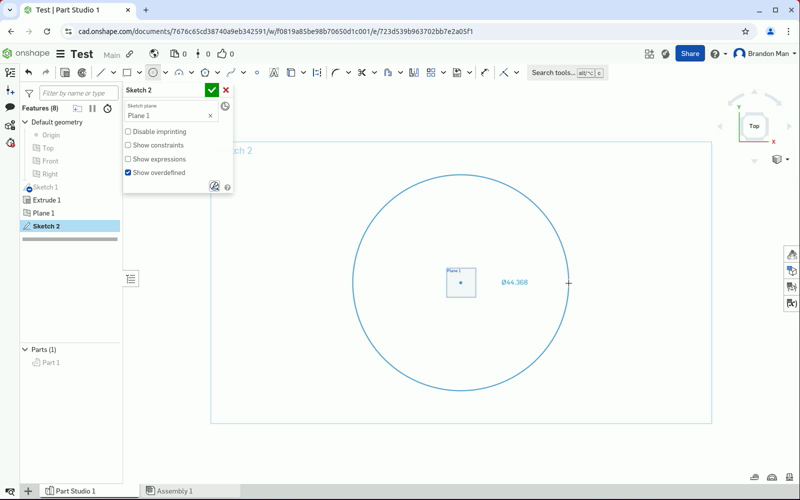
click(568, 282)
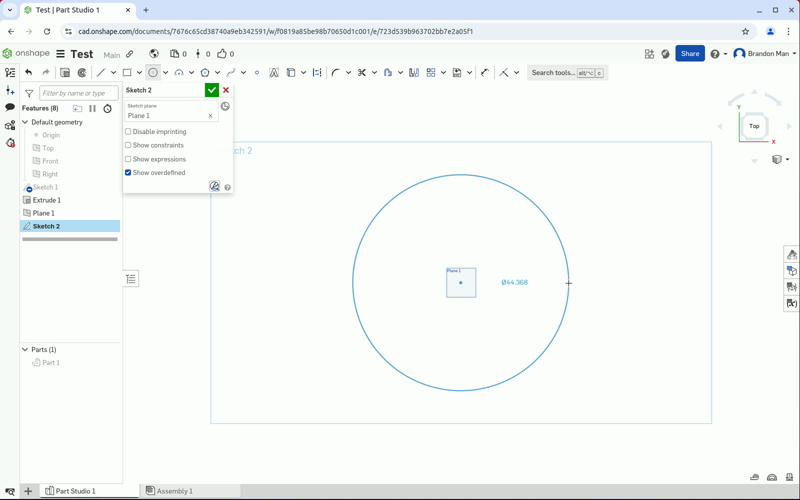
key(esc)
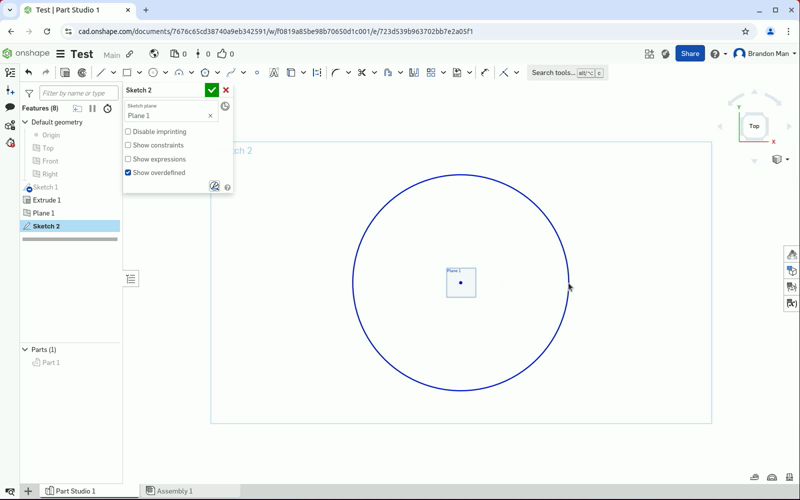
key(c)
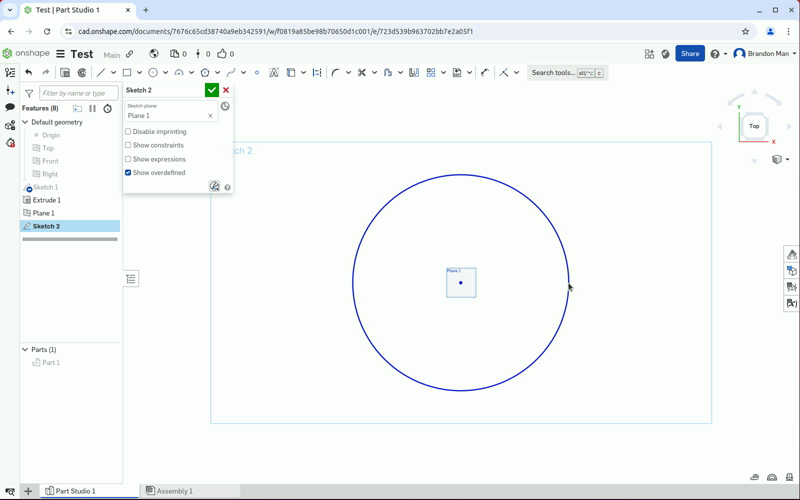
key_down(shift)
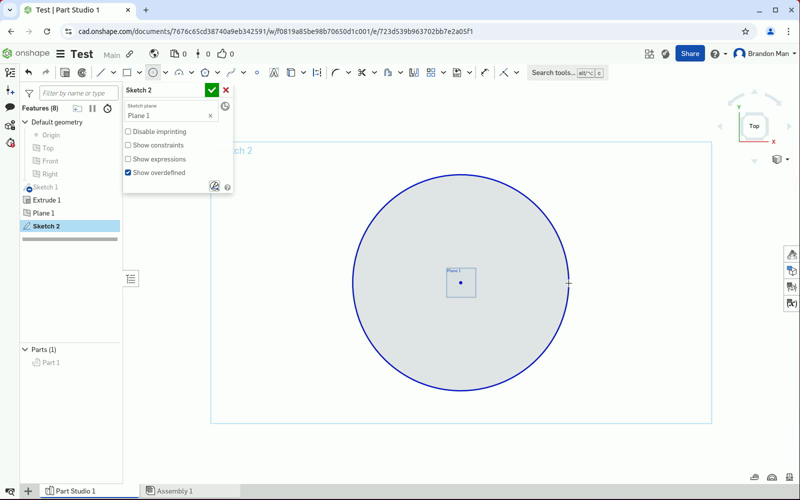
mouse_move(460, 282)
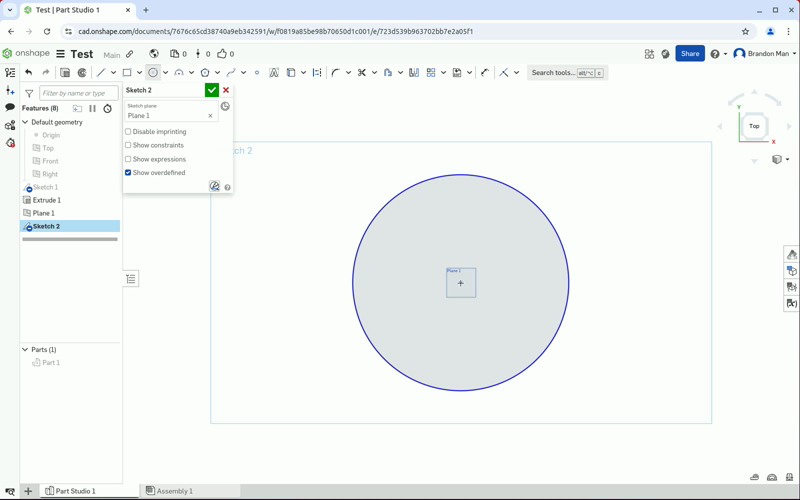
click(460, 282)
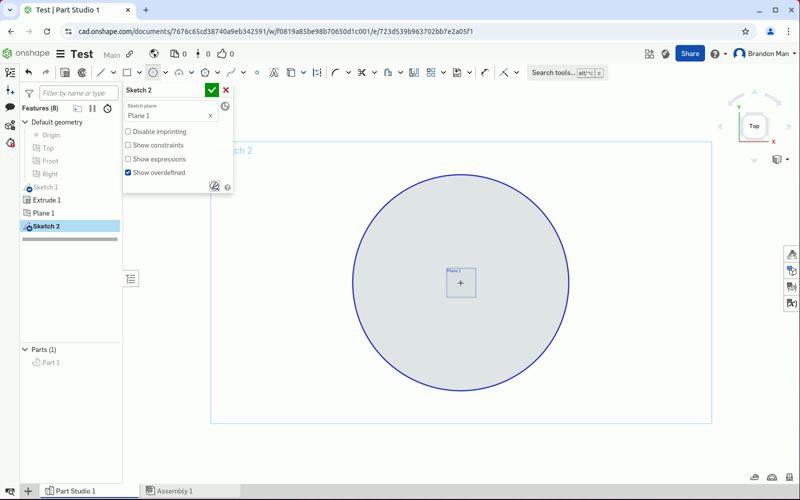
key_up(shift)
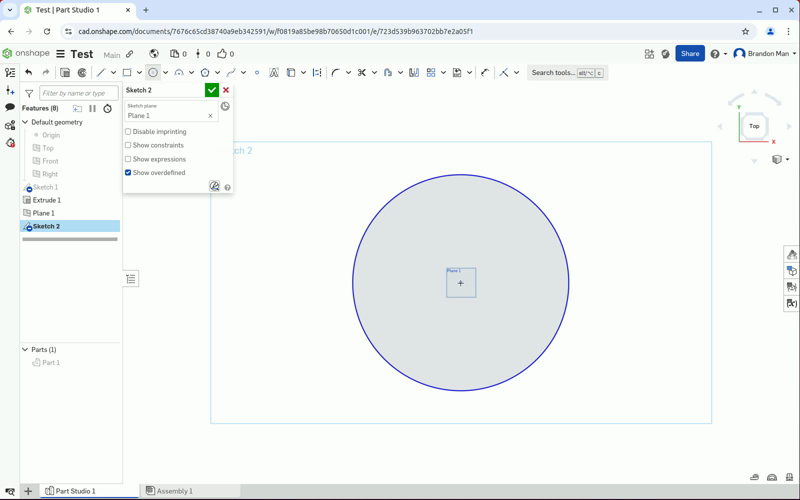
mouse_move(566, 282)
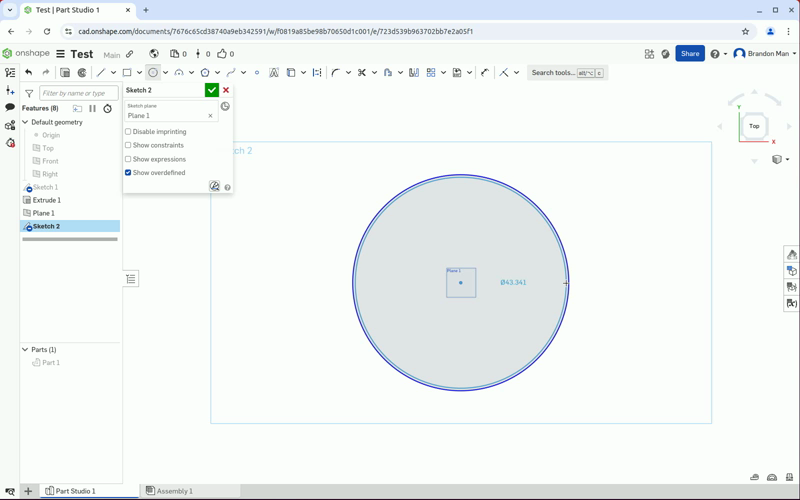
scroll(6)
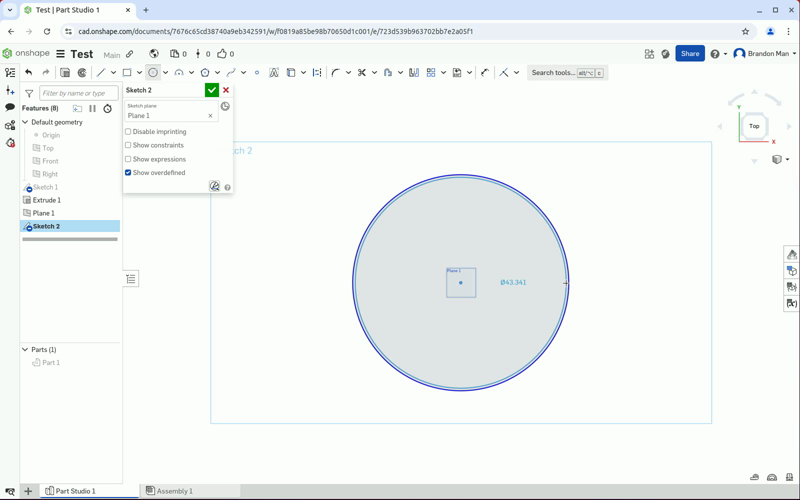
scroll(6)
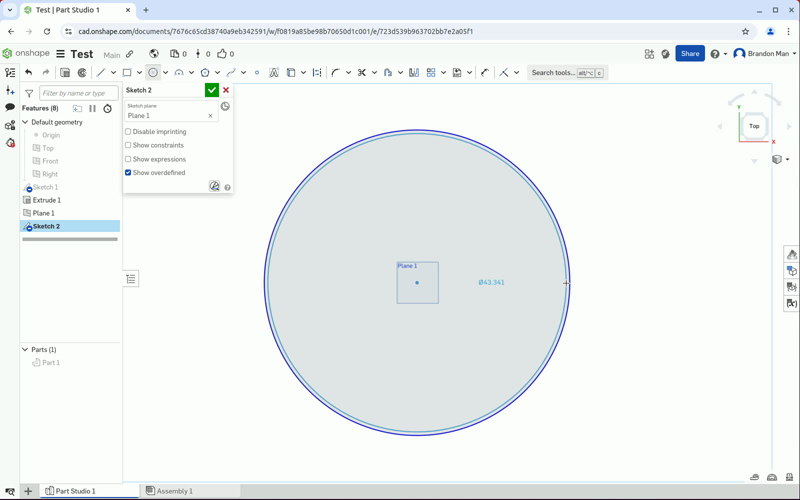
scroll(6)
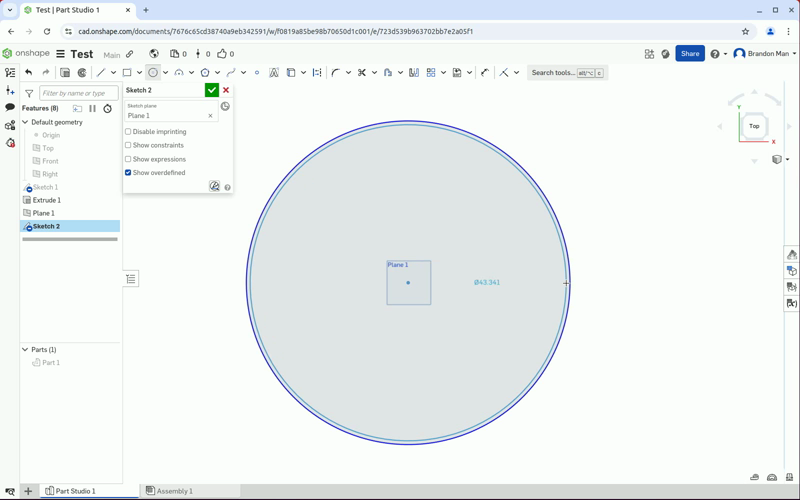
scroll(6)
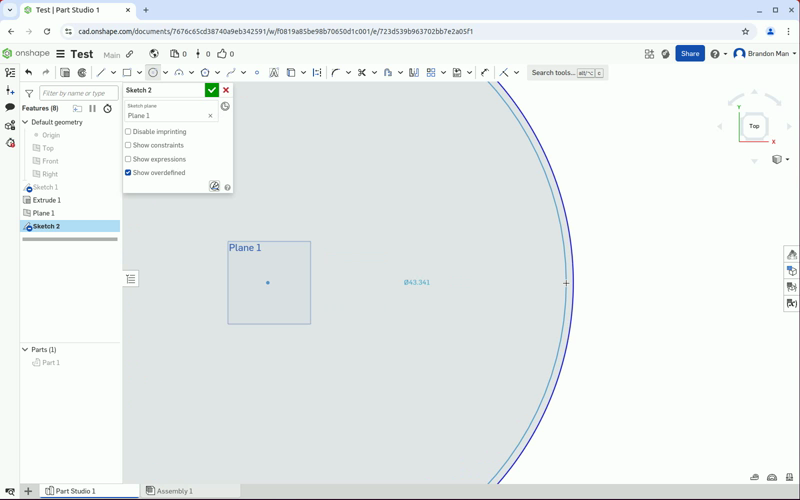
scroll(6)
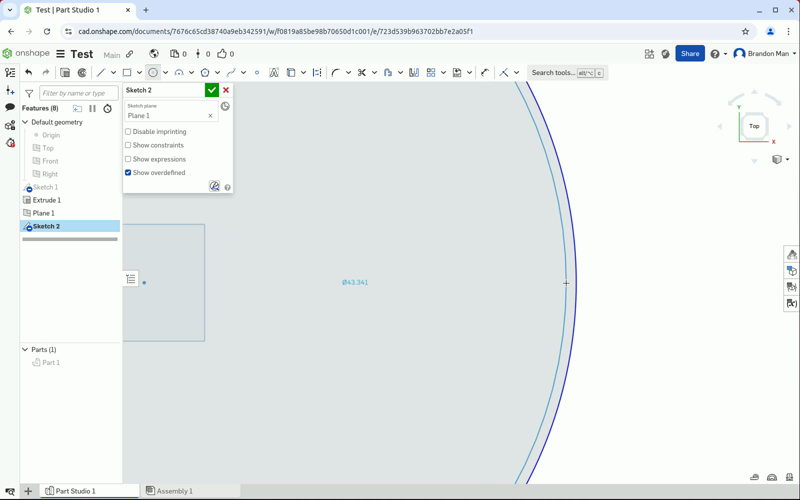
scroll(6)
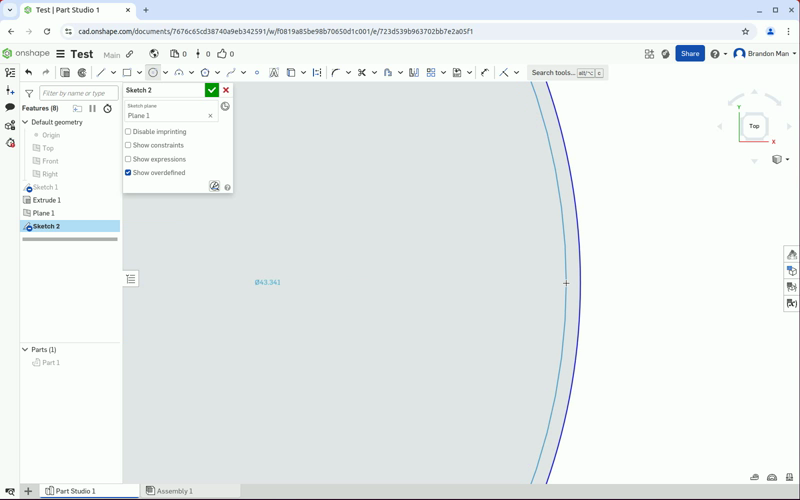
scroll(6)
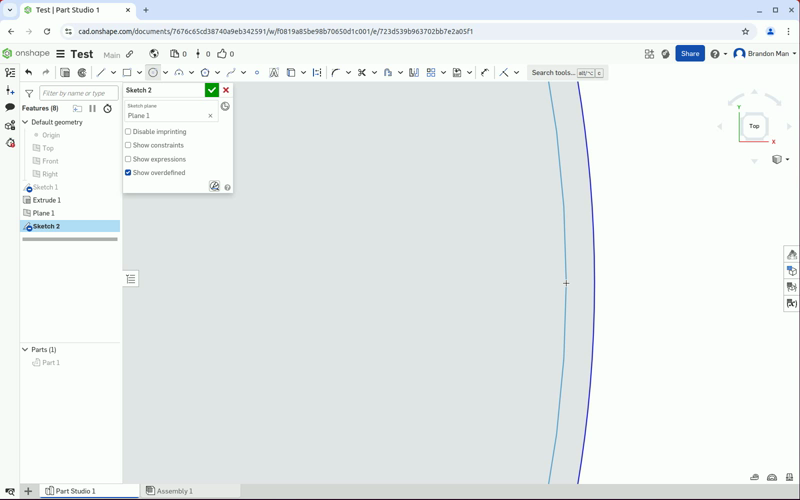
click(566, 282)
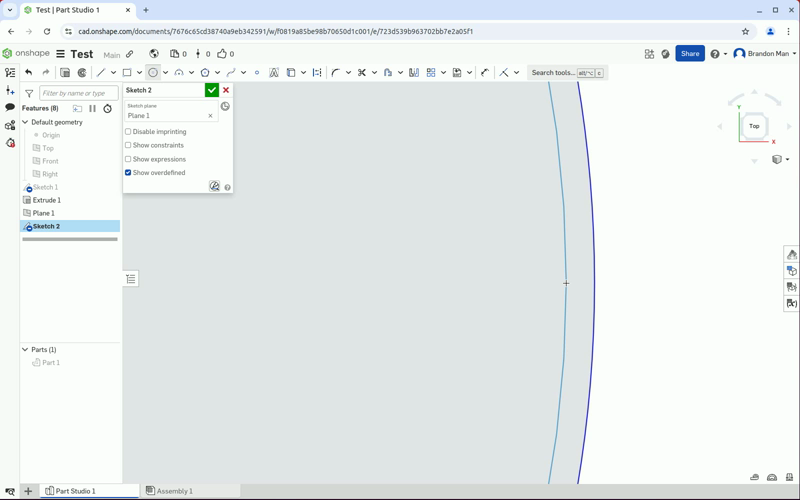
scroll(-6)
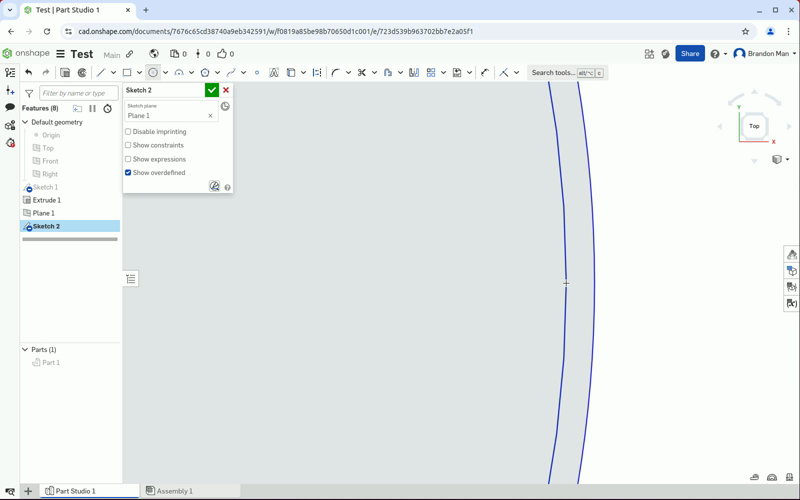
scroll(-6)
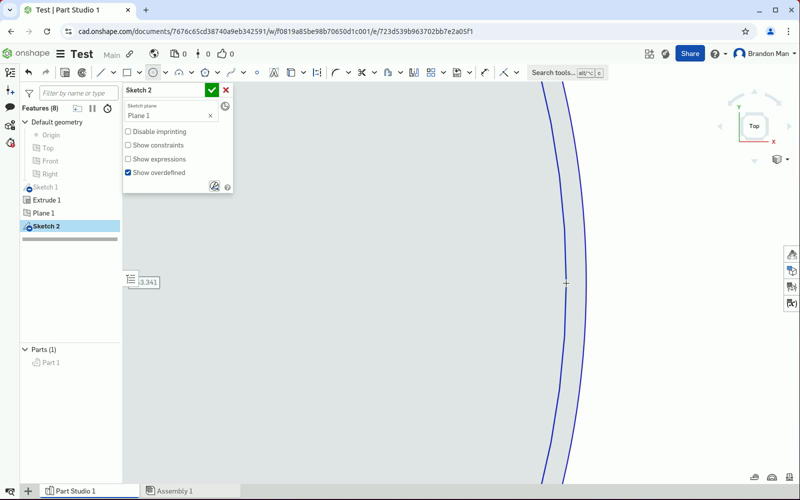
scroll(-6)
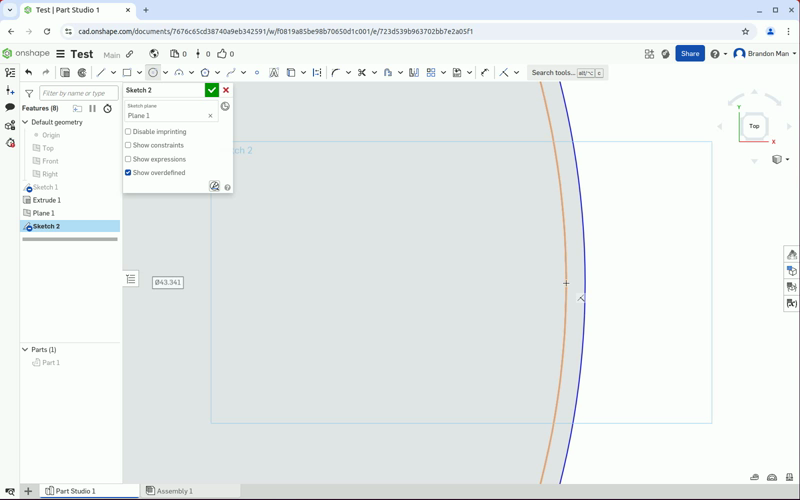
scroll(-6)
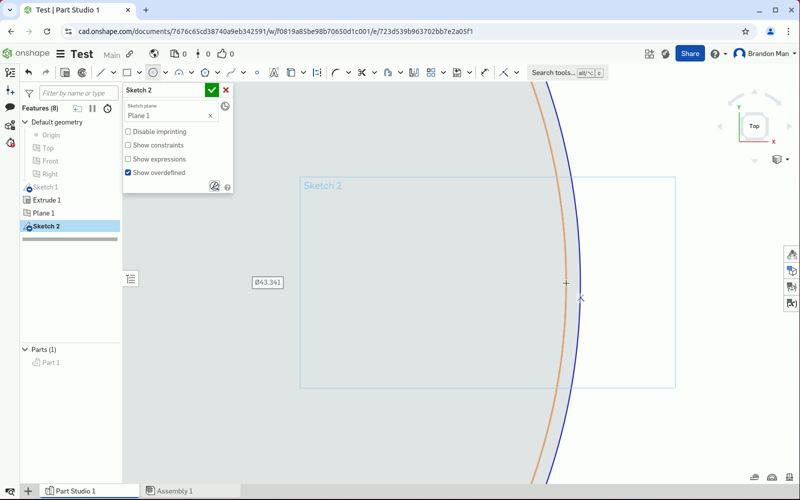
scroll(-6)
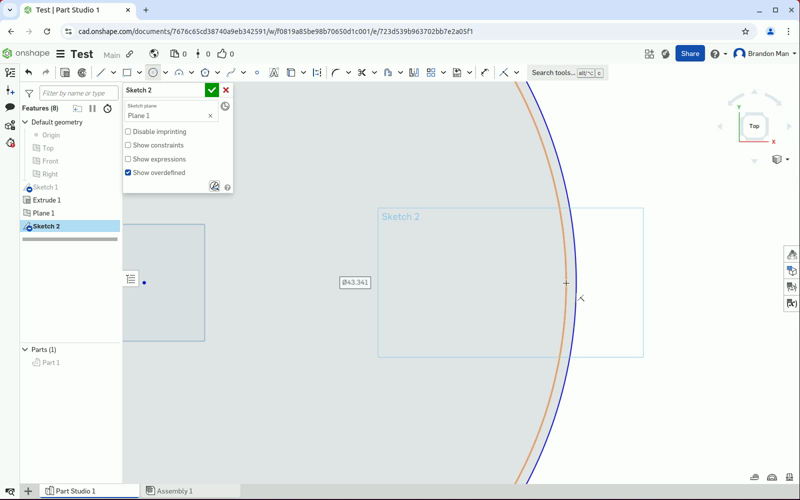
scroll(-6)
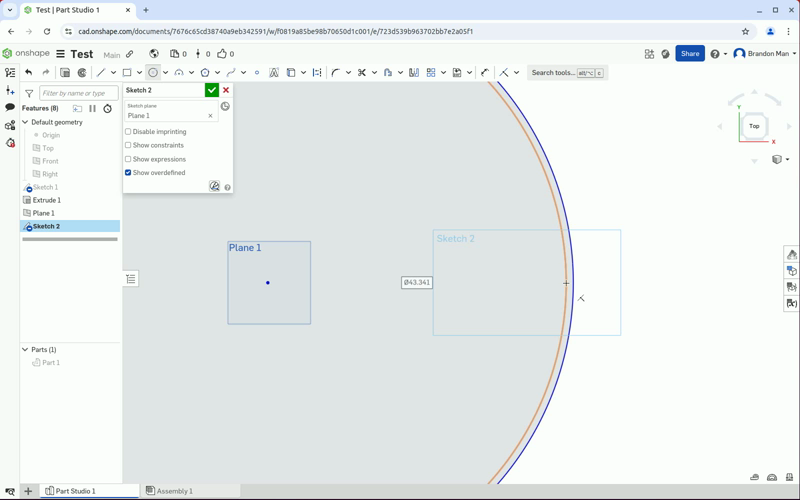
scroll(-6)
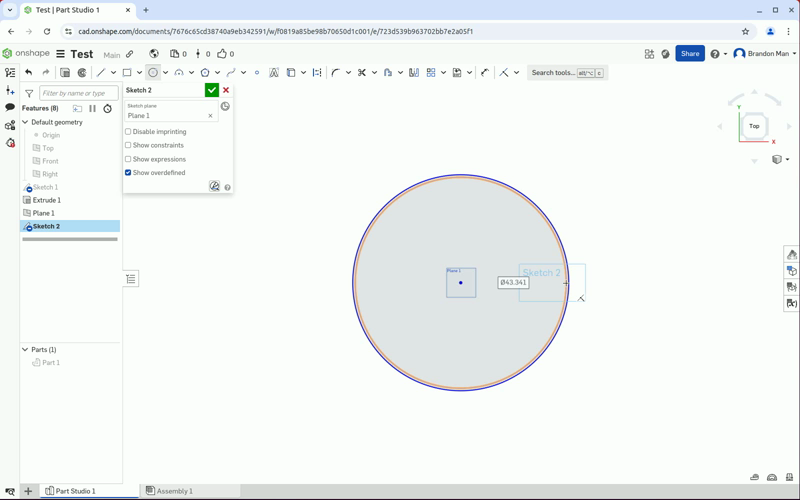
key(esc)
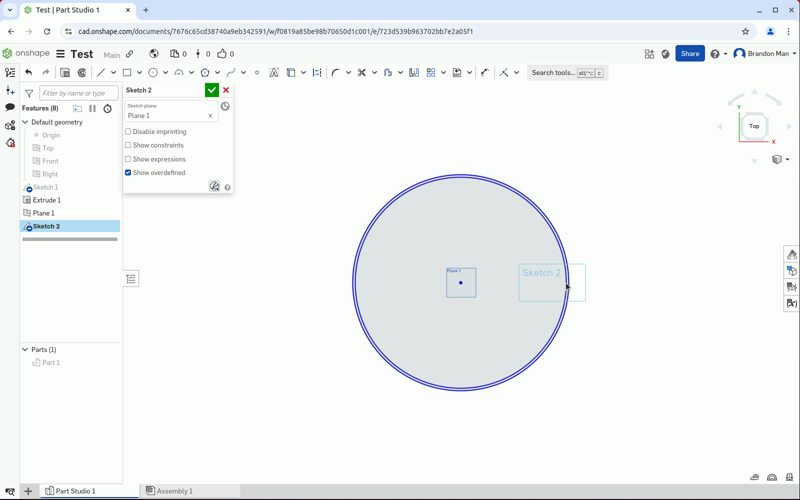
mouse_move(368, 229)
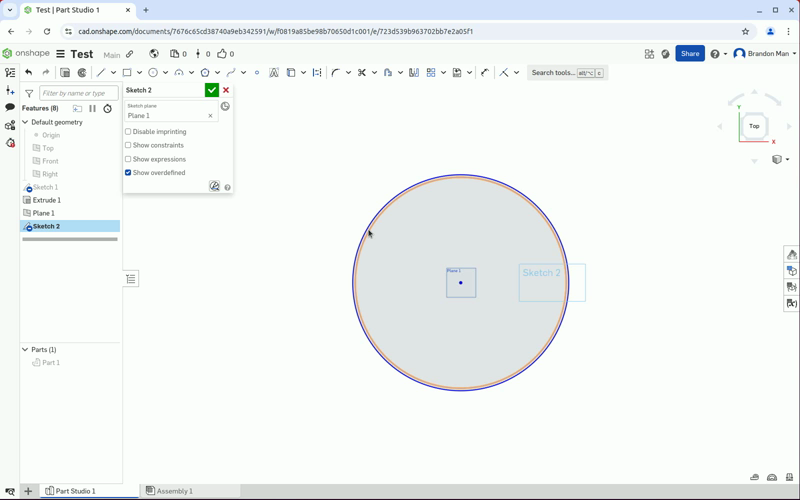
scroll(6)
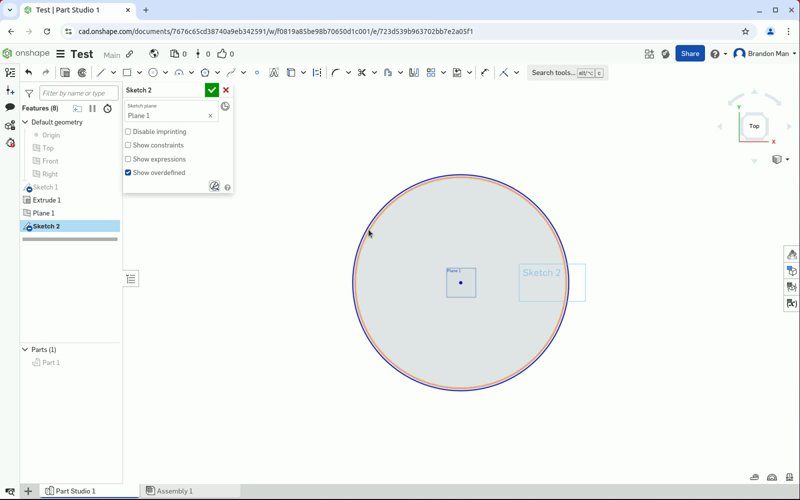
scroll(6)
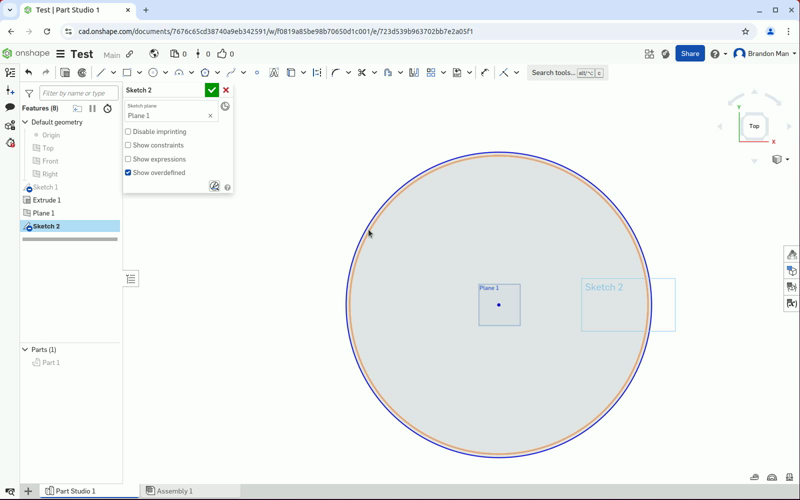
scroll(6)
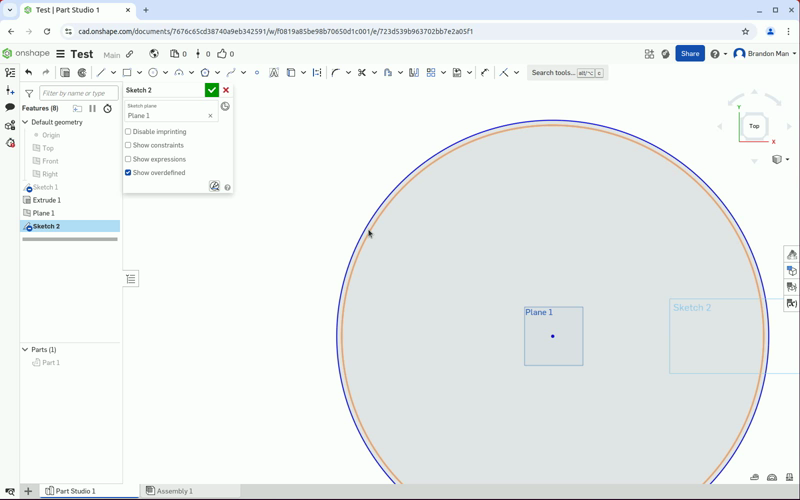
scroll(6)
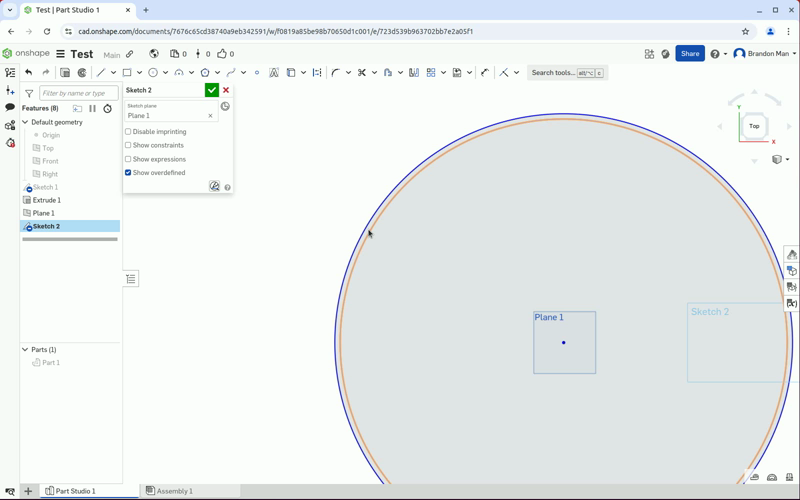
scroll(6)
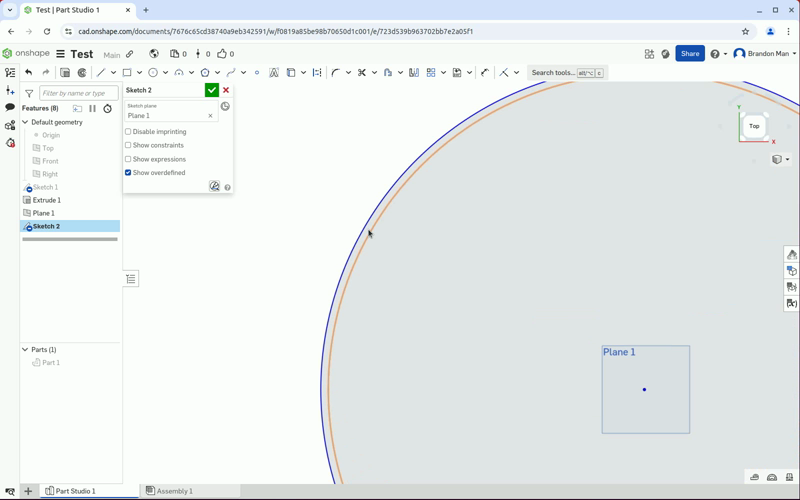
scroll(6)
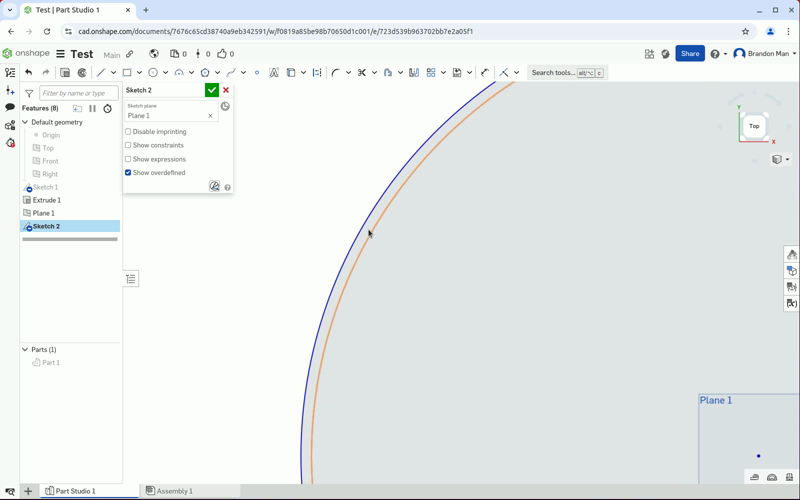
scroll(6)
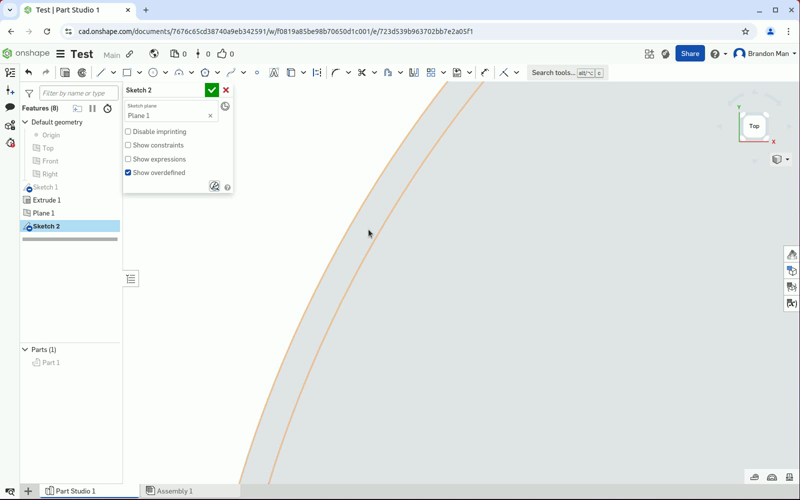
click(368, 229)
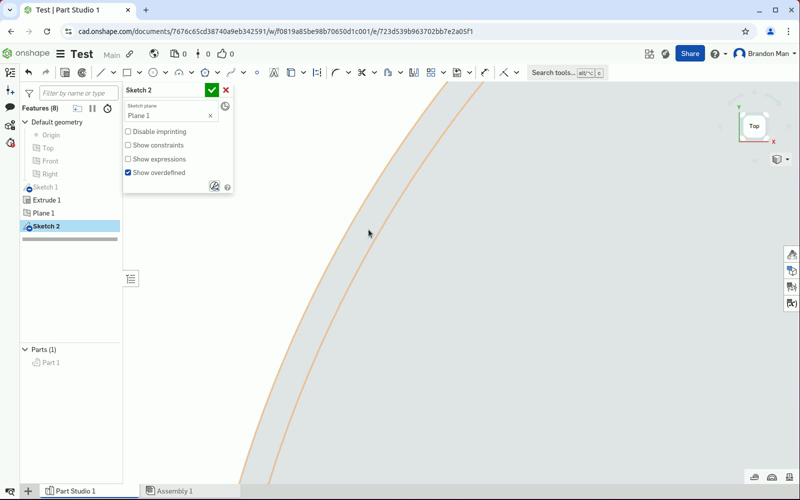
scroll(-6)
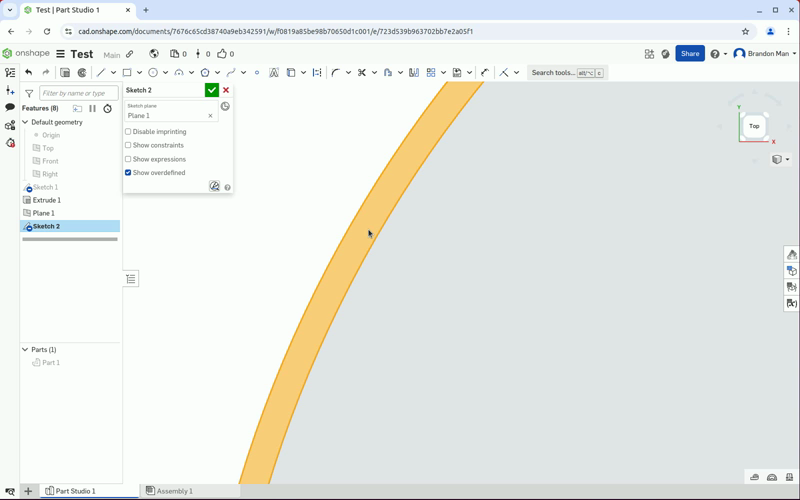
scroll(-6)
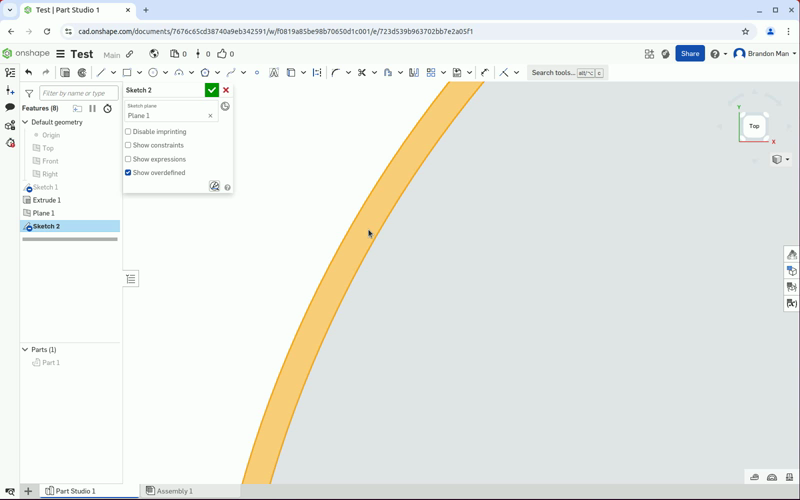
scroll(-6)
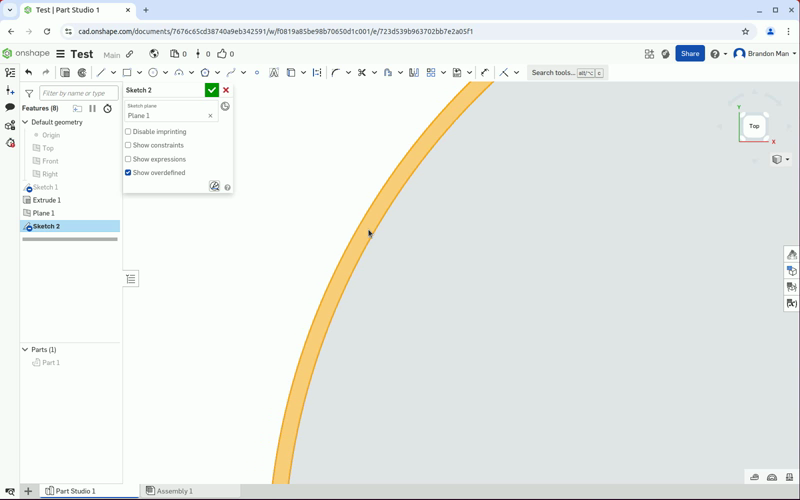
scroll(-6)
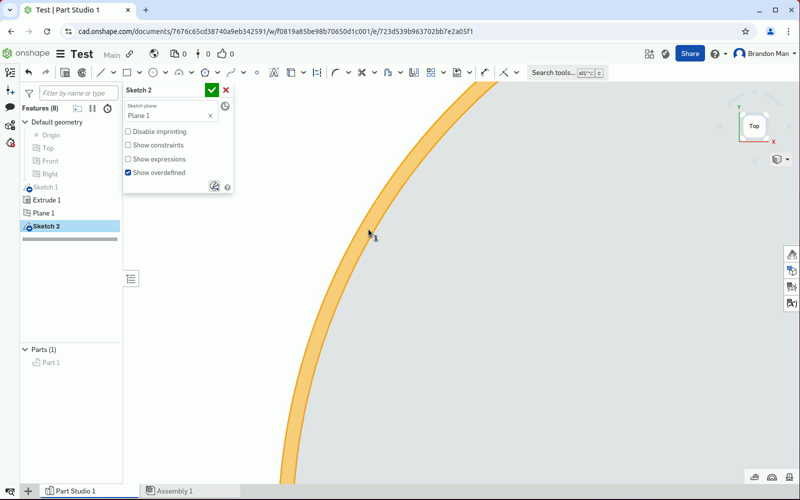
scroll(-6)
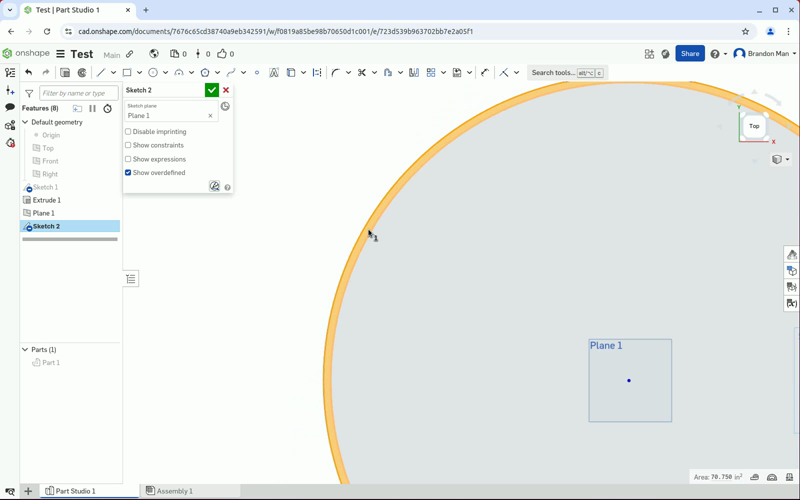
scroll(-6)
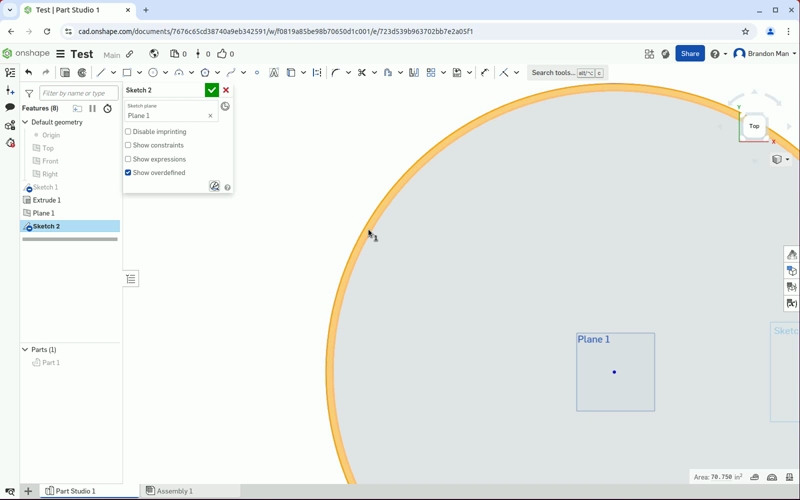
scroll(-6)
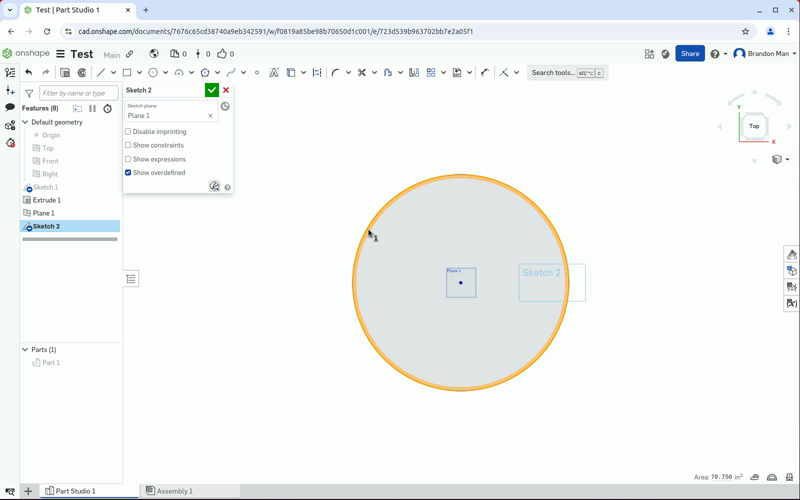
mouse_move(73, 352)
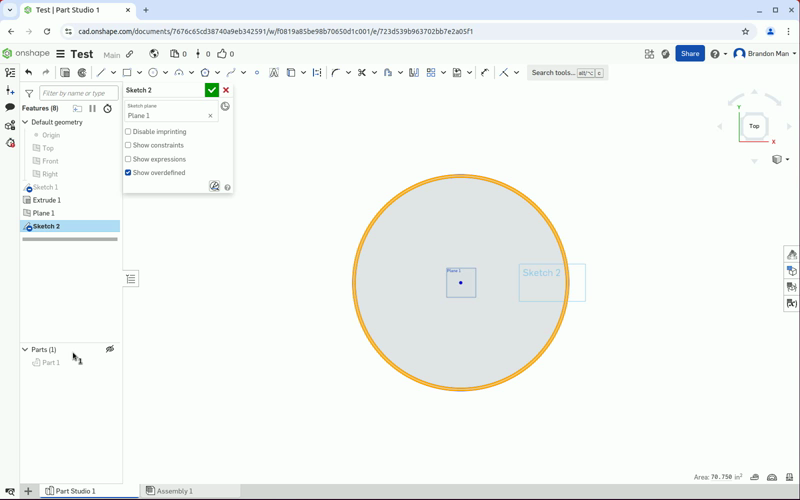
key(shift+y)
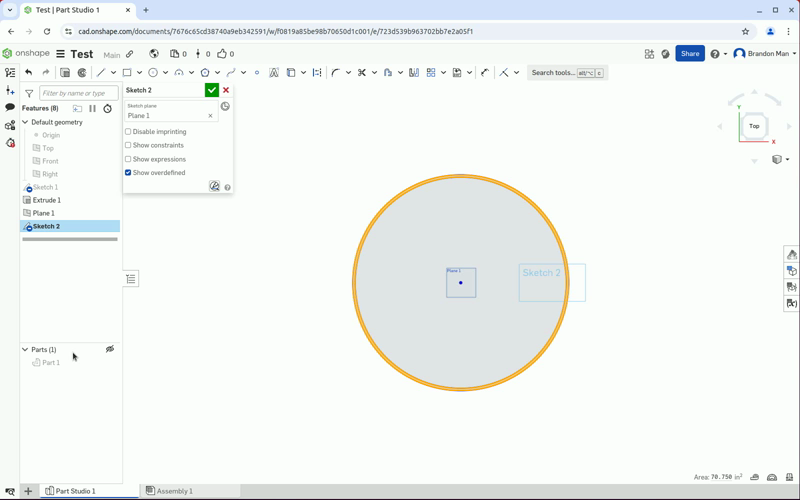
key(shift+e)
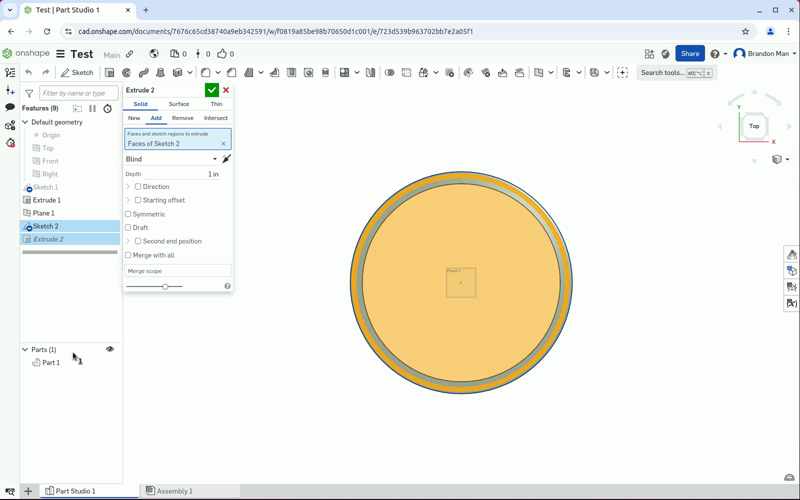
mouse_move(143, 106)
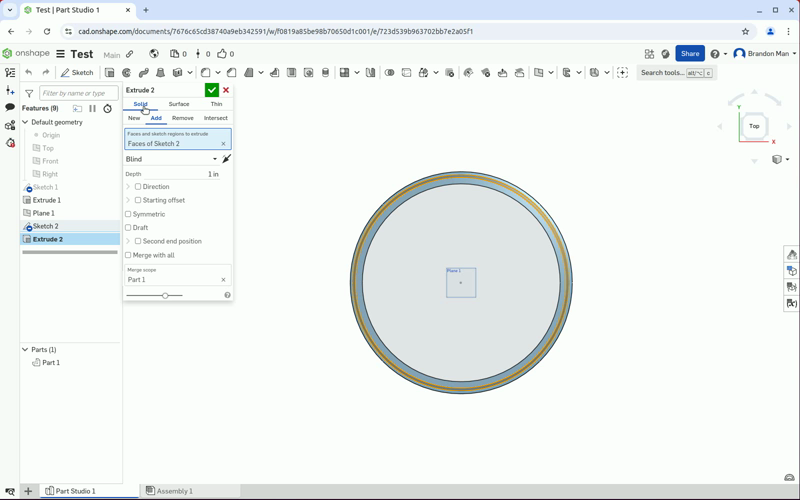
click(143, 106)
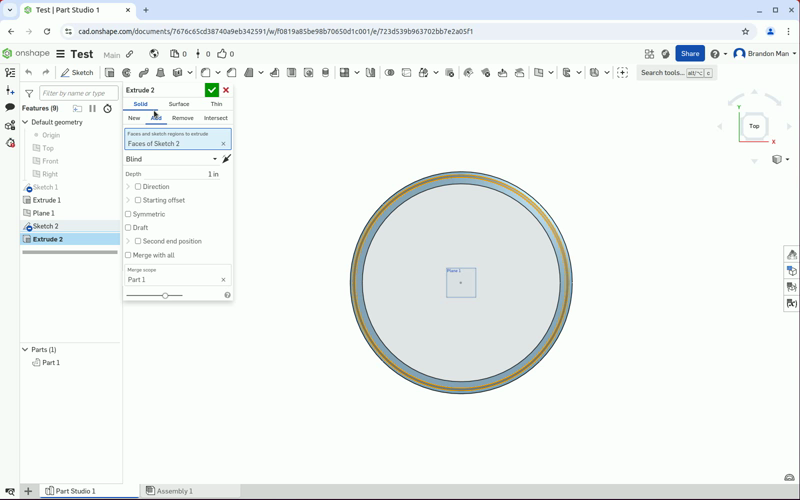
mouse_move(186, 120)
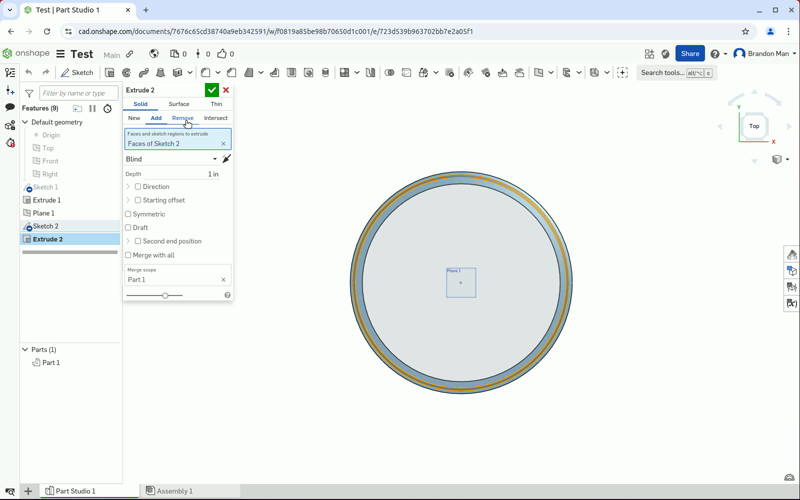
click(186, 120)
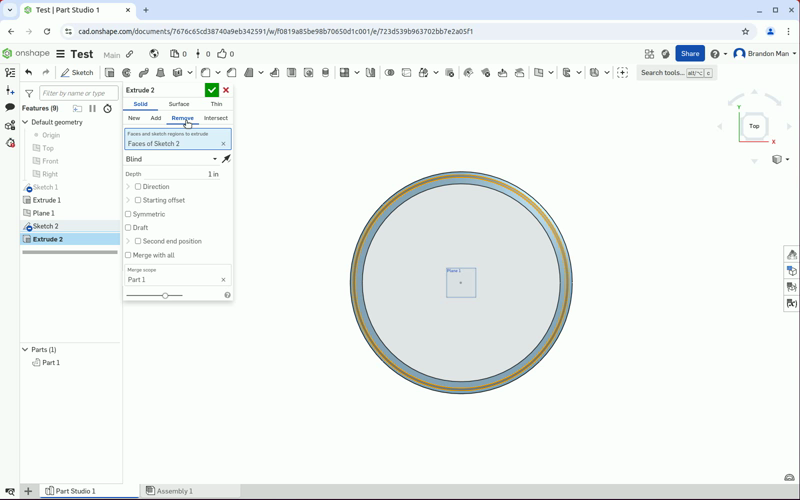
key(tab, 4)
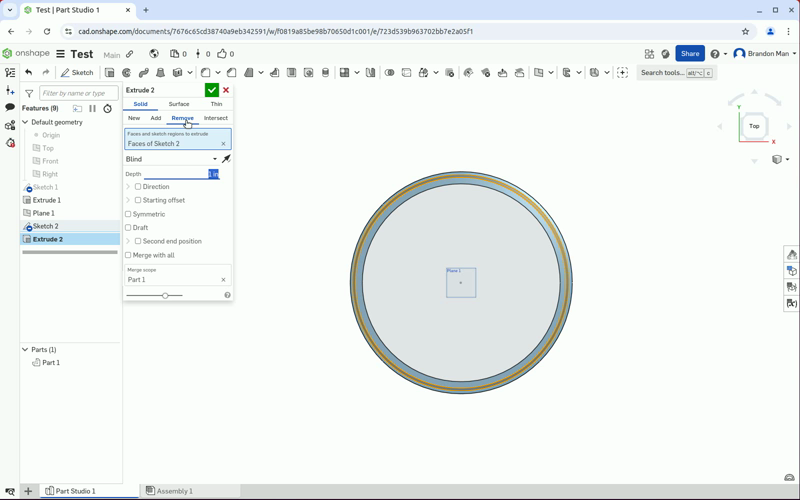
text(0.481)
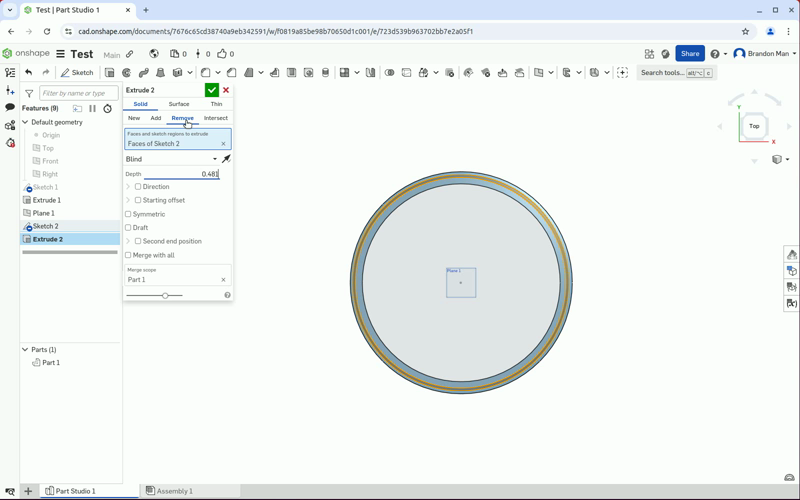
key(tab, 6)
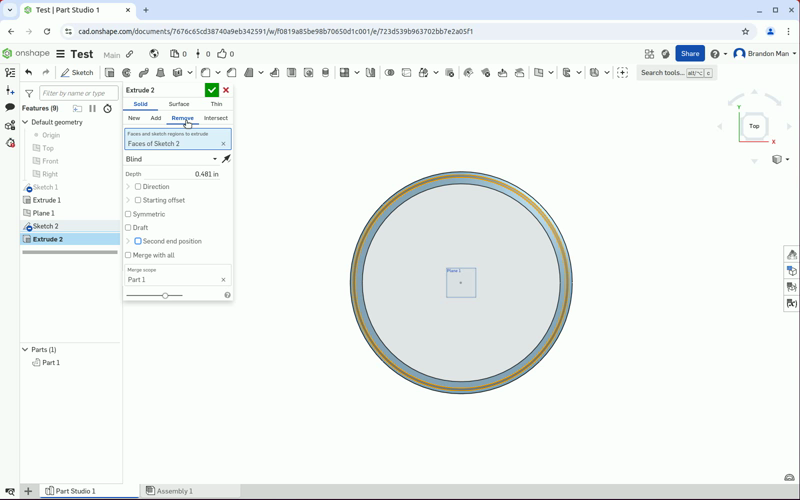
key(space)
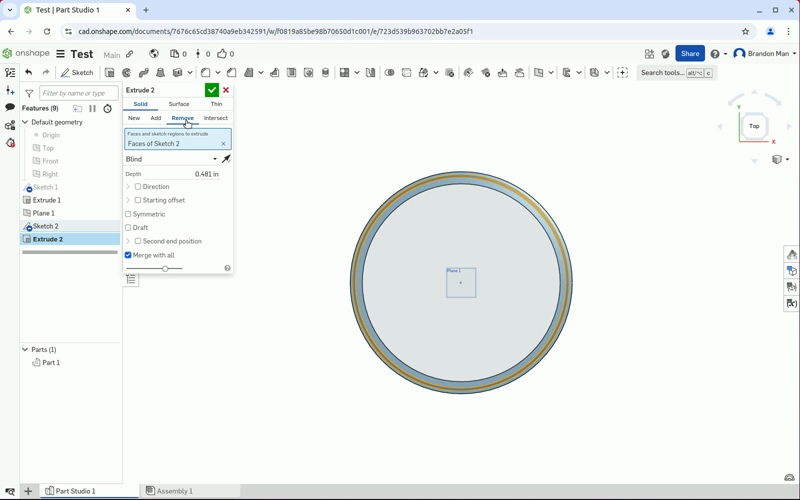
key(enter)
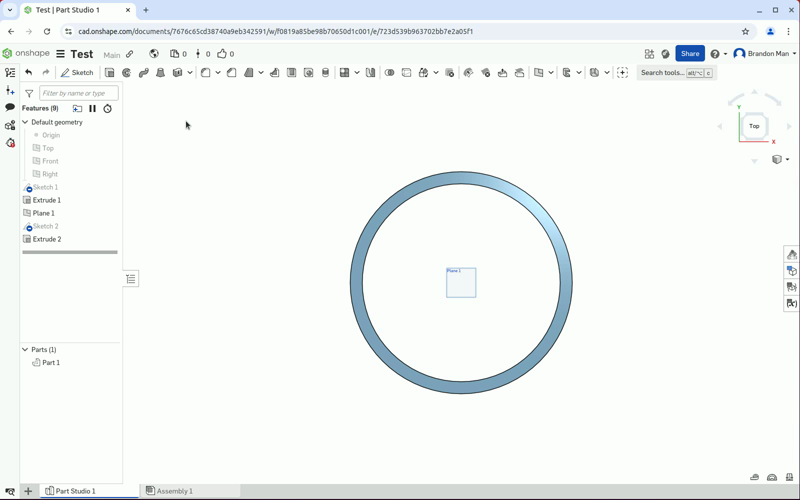
key(shift+h)
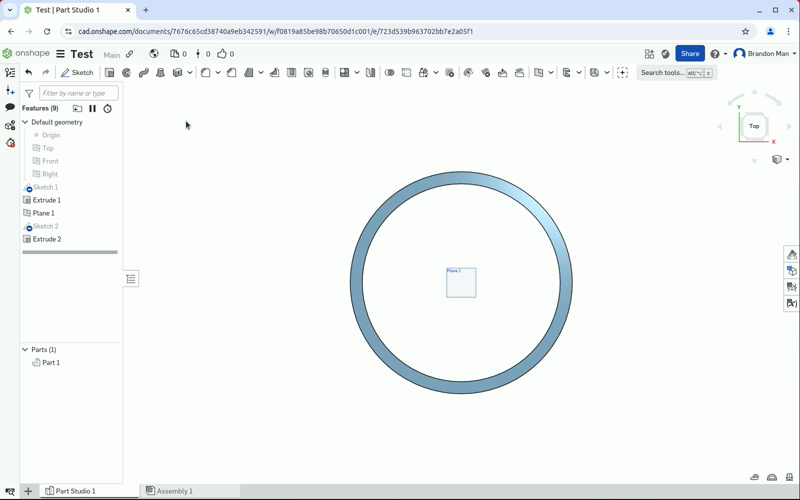
key(shift+h)
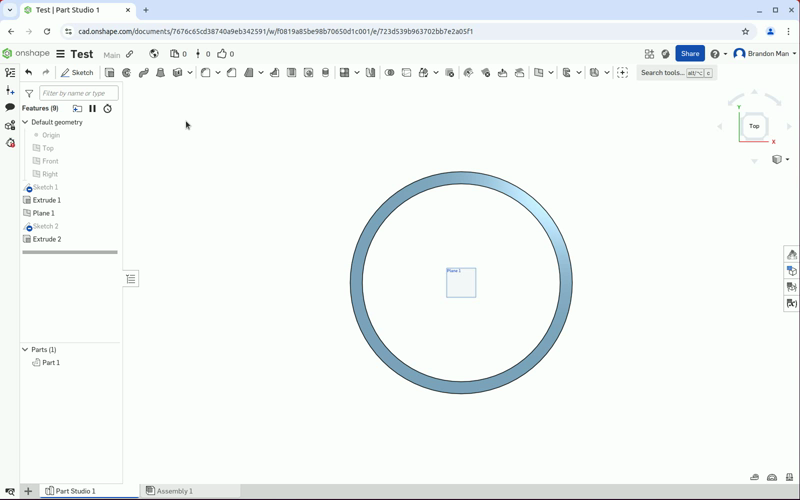
key(shift+7)
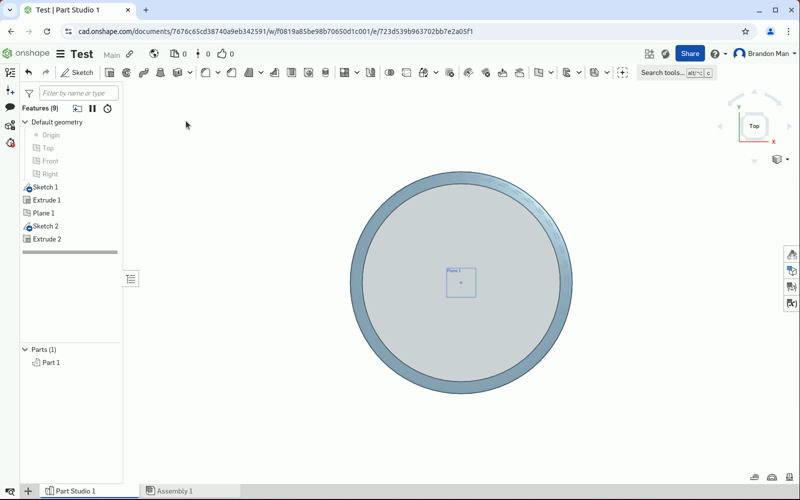
key(up, 3)
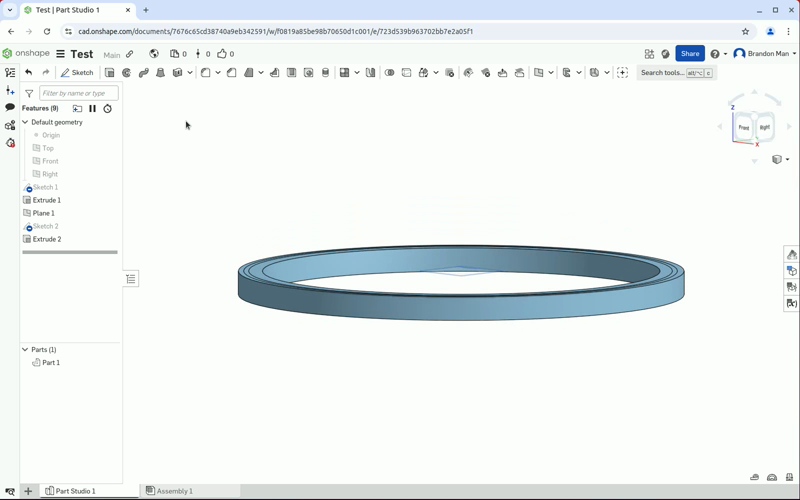
key(left, 3)
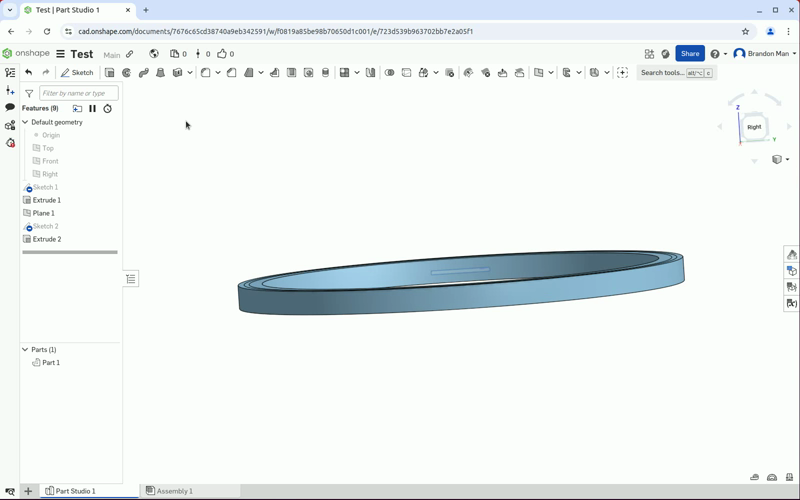
key(right, 3)
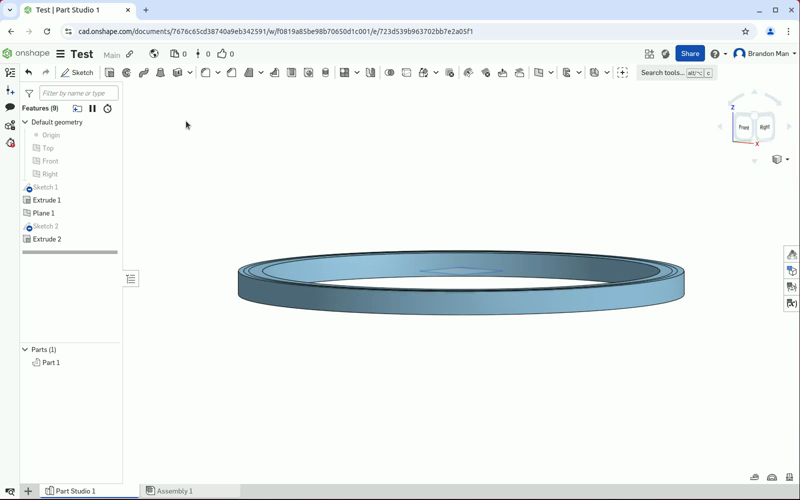
key(down, 3)
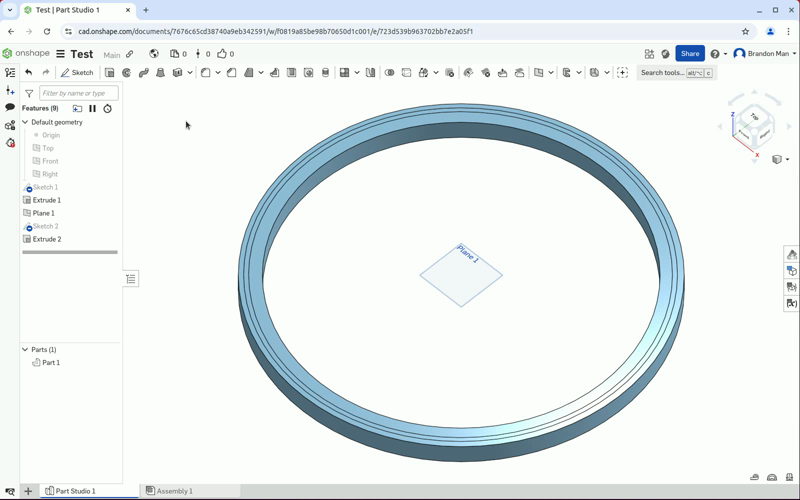
mouse_move(73, 189)
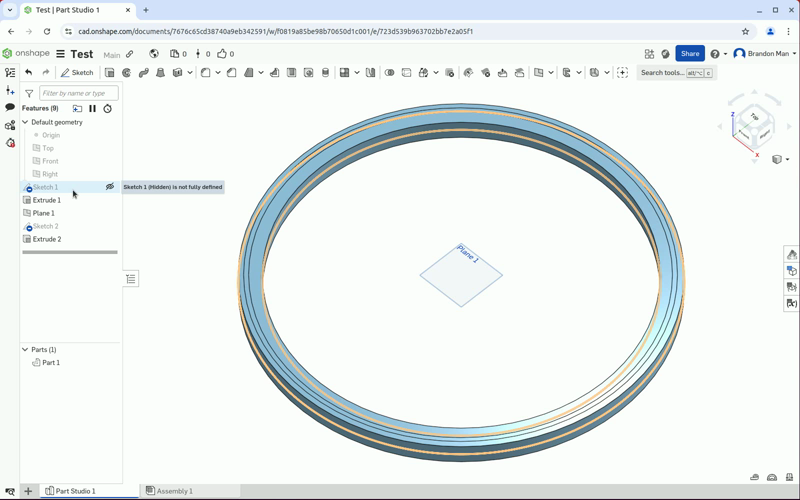
click(73, 189)